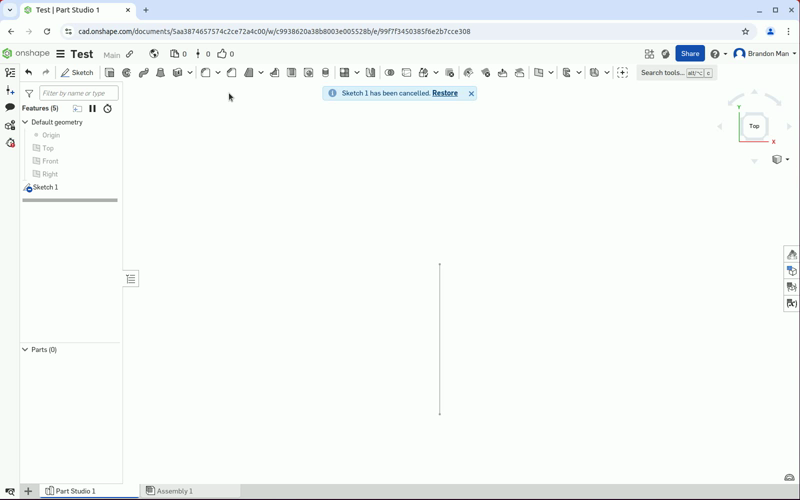
key(shift+h)
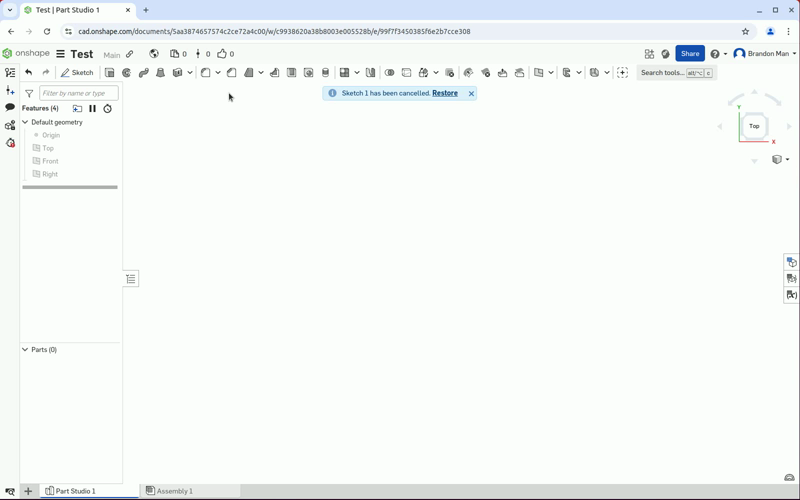
mouse_move(73, 352)
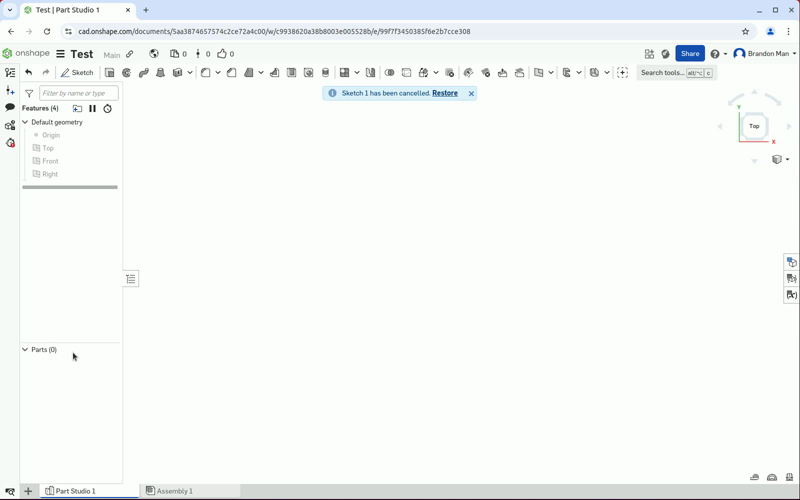
key(y)
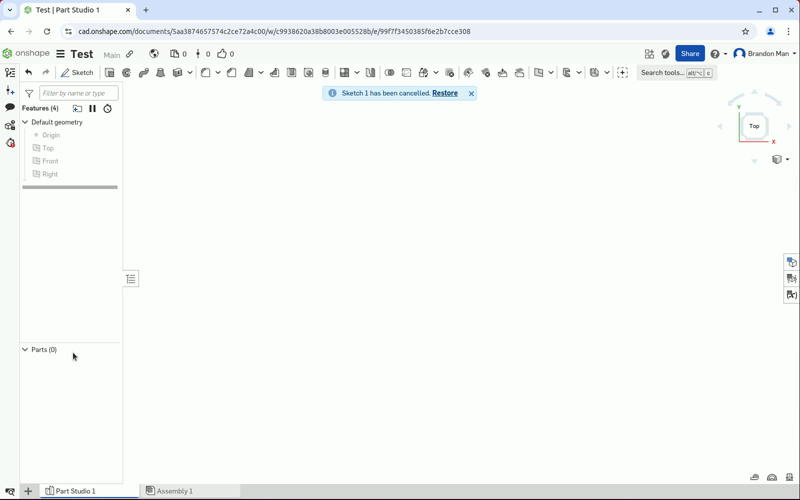
key(shift+p)
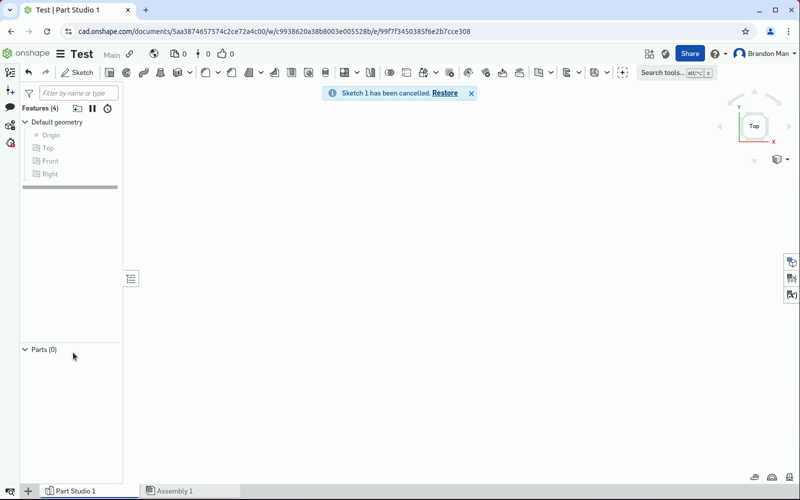
key(space)
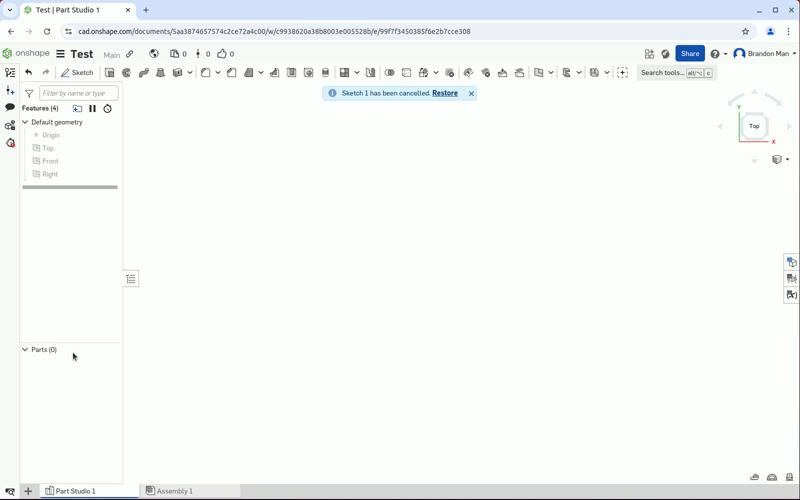
key_down(shift)
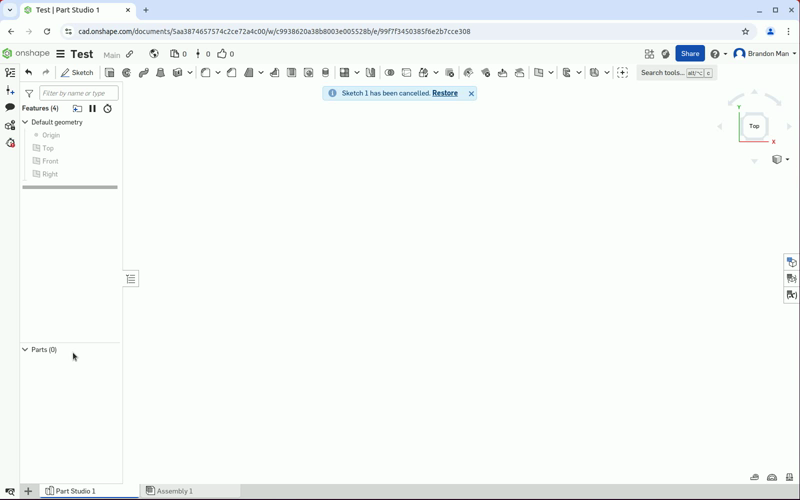
key(up)
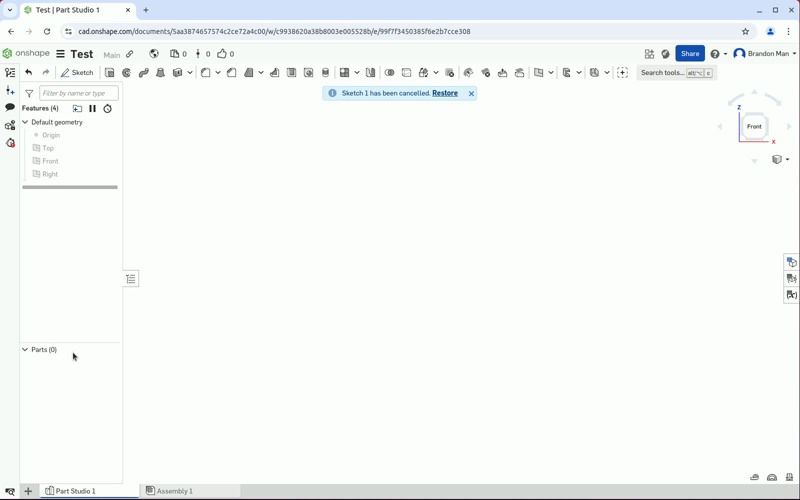
key_up(shift)
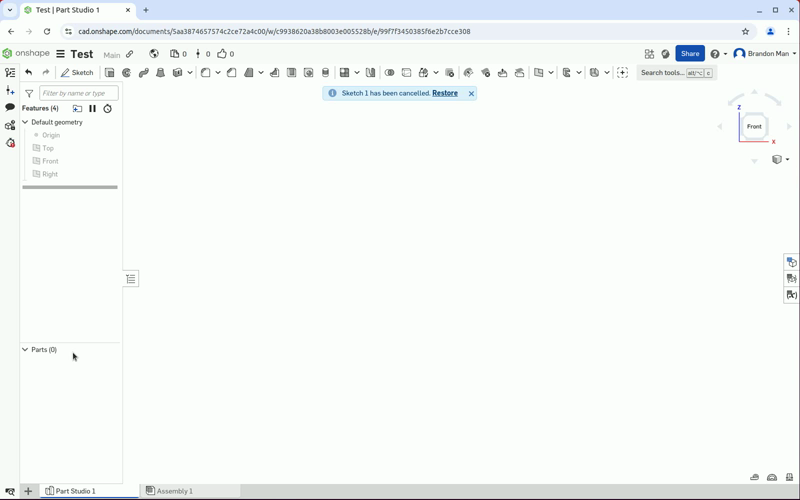
mouse_move(73, 352)
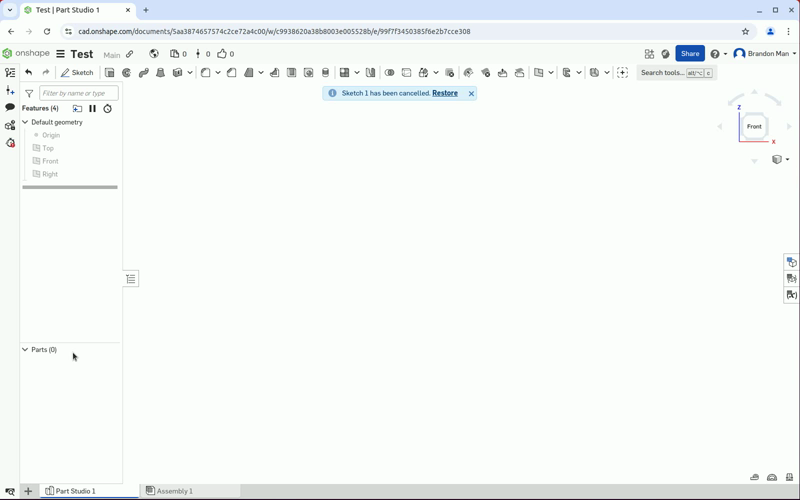
key(shift+y)
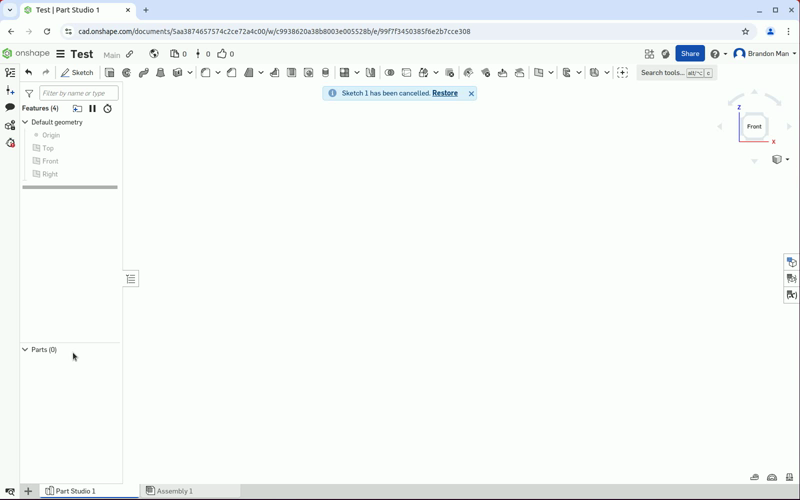
key(shift+s)
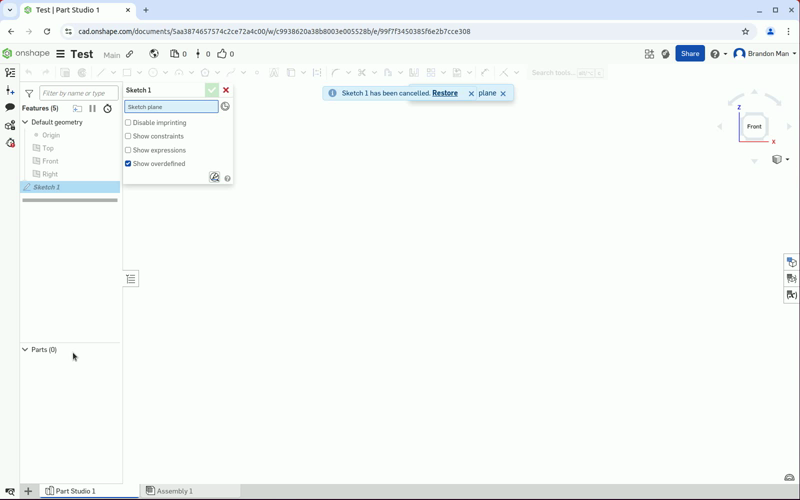
mouse_move(73, 163)
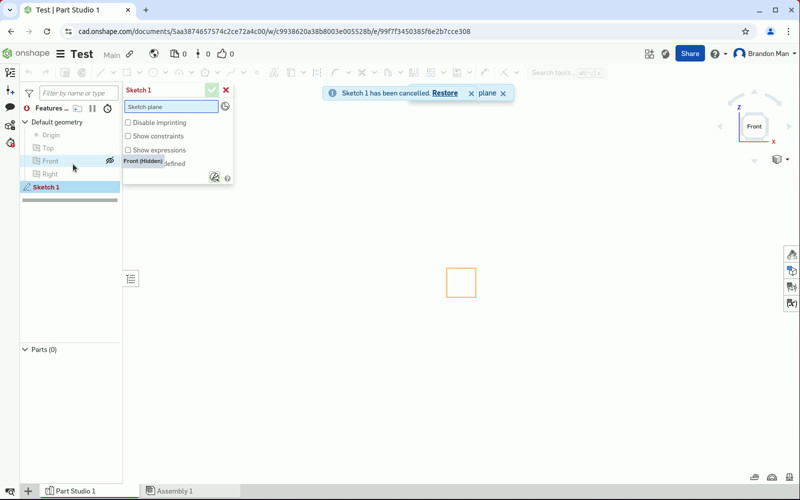
click(73, 163)
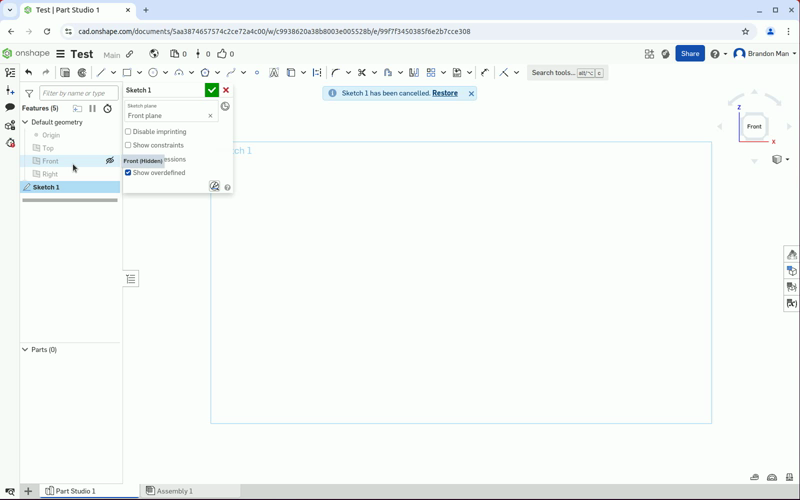
mouse_move(73, 352)
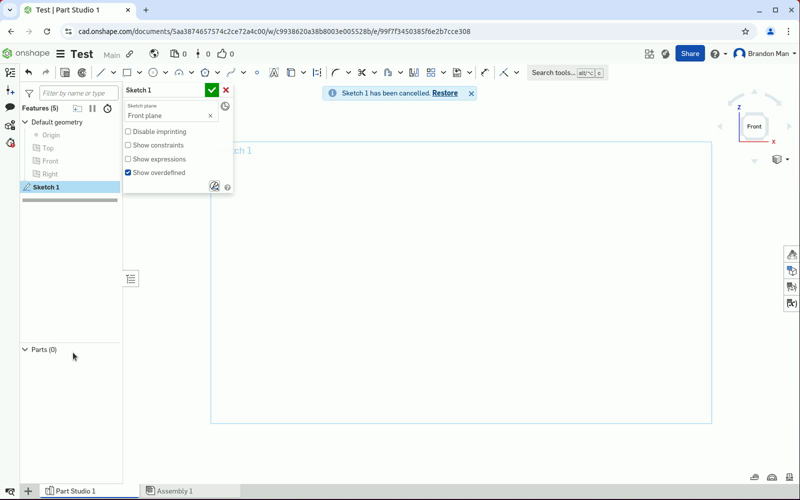
key(y)
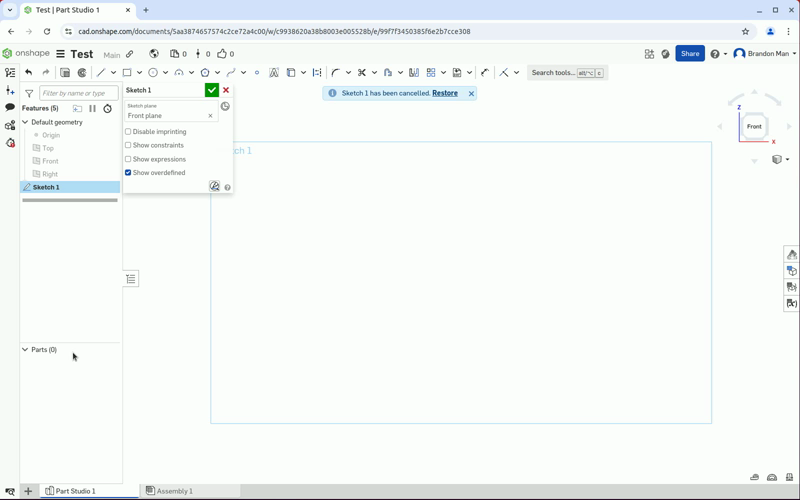
key(c)
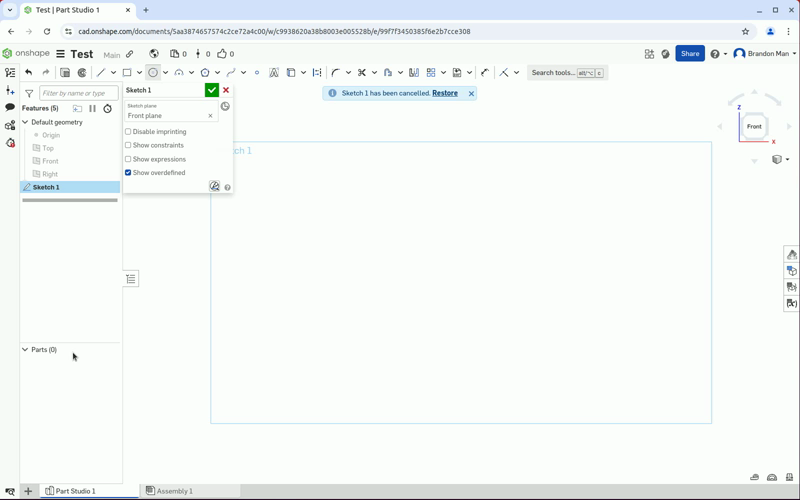
key_down(shift)
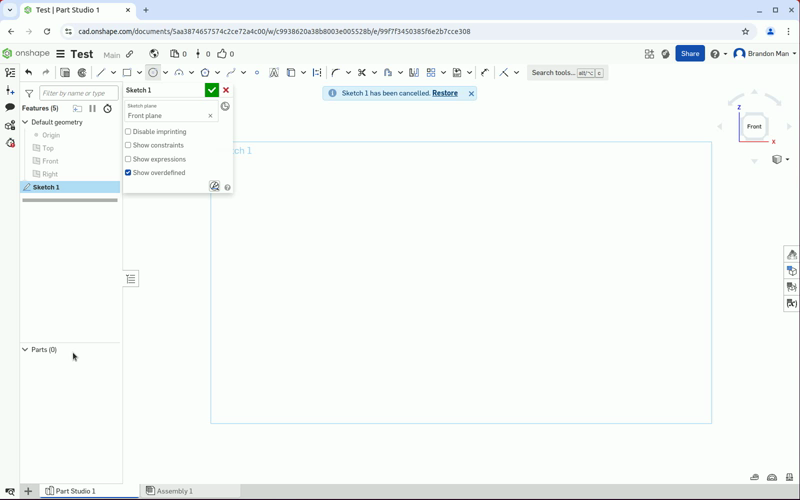
mouse_move(461, 282)
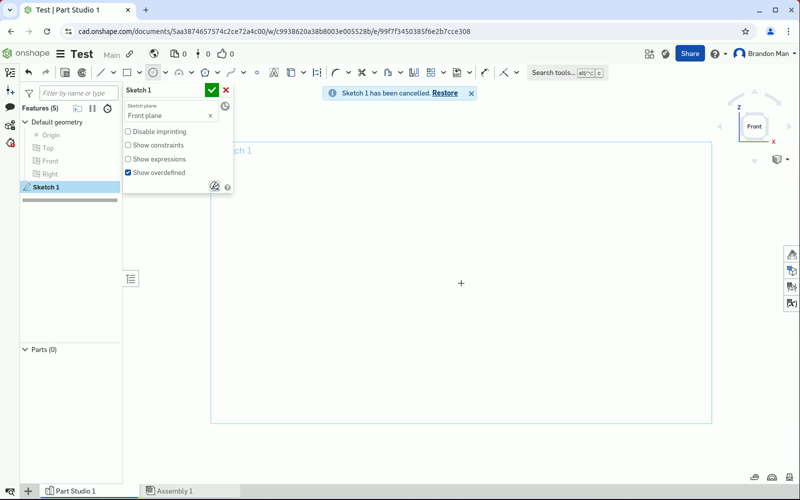
click(461, 282)
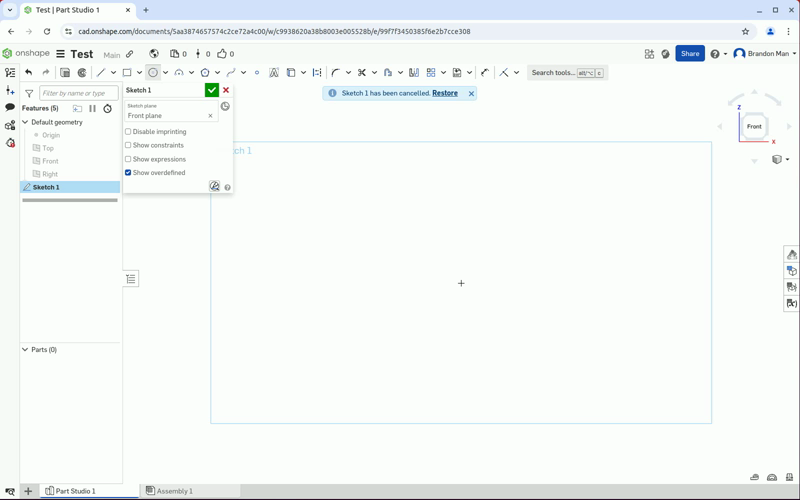
key_up(shift)
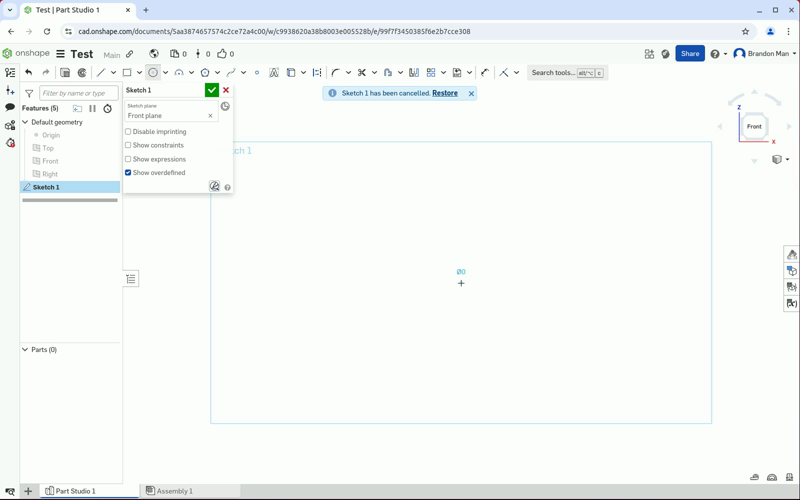
mouse_move(499, 282)
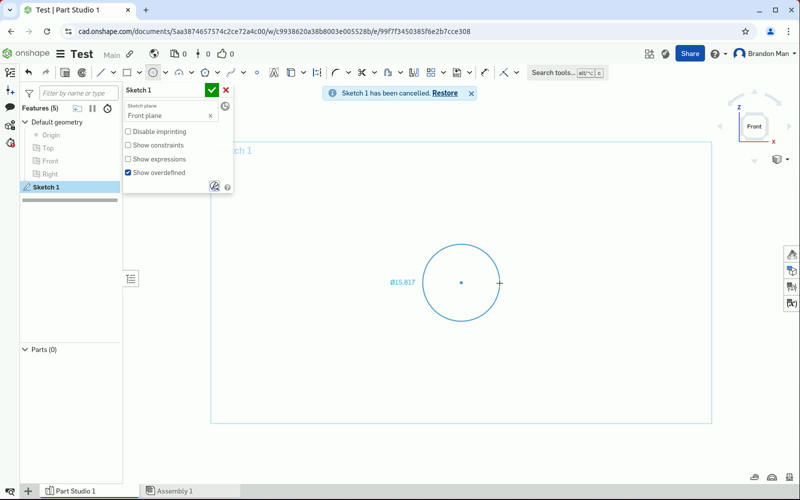
click(499, 282)
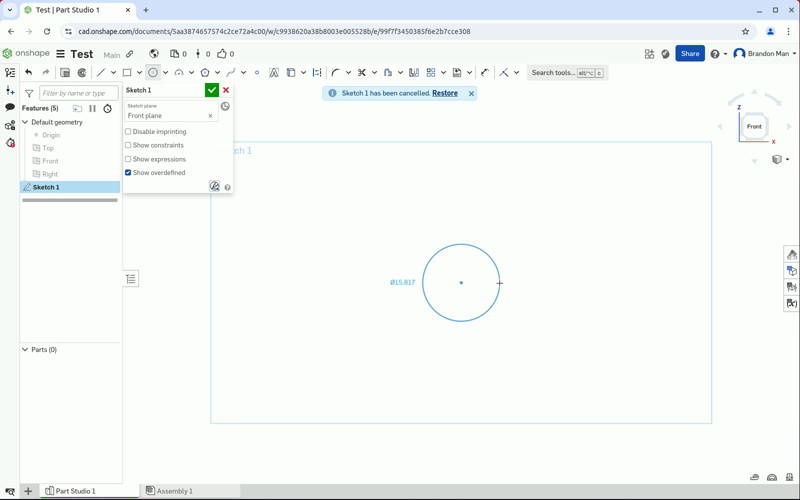
key(esc)
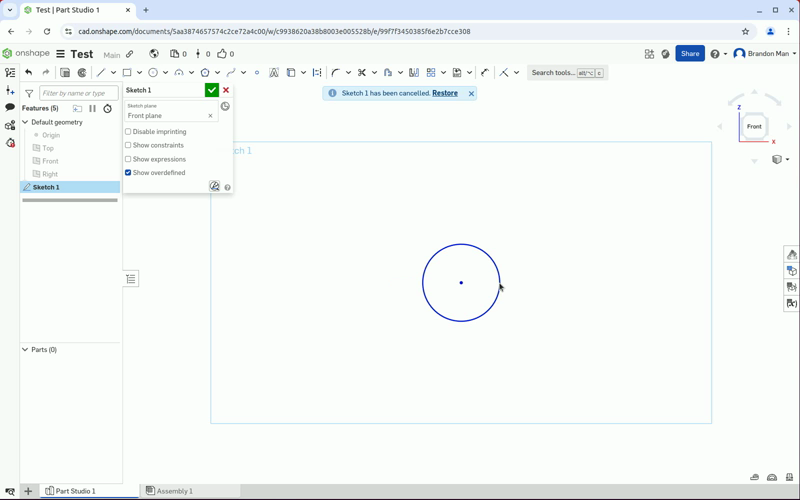
key(c)
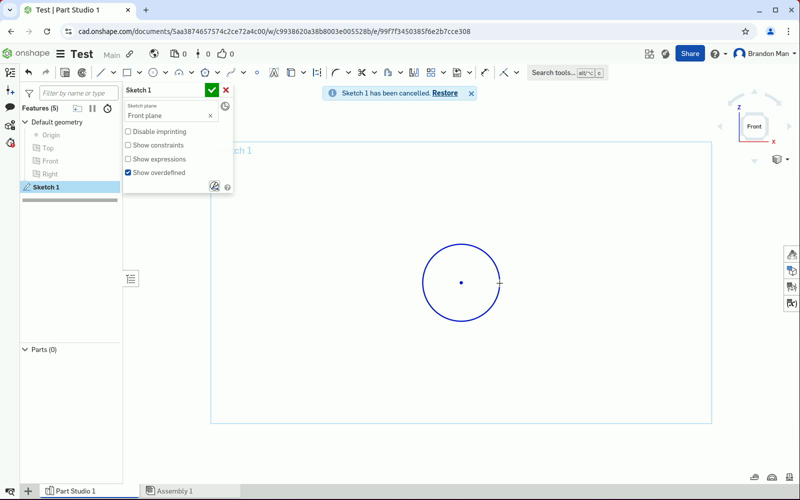
key_down(shift)
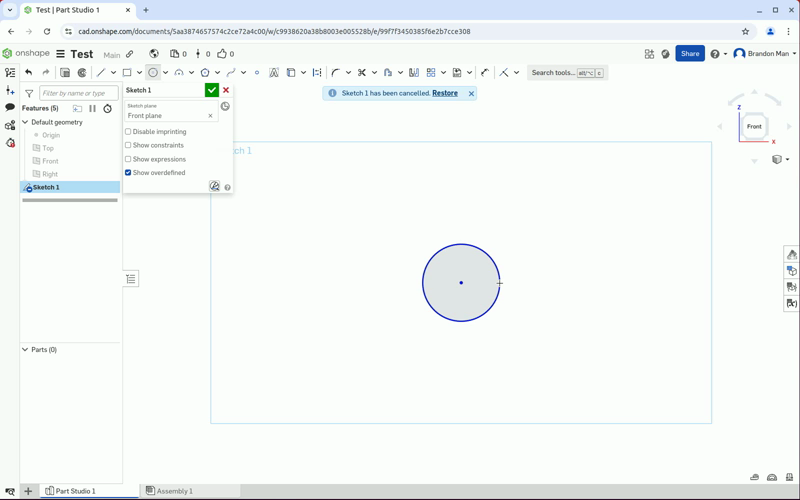
mouse_move(461, 282)
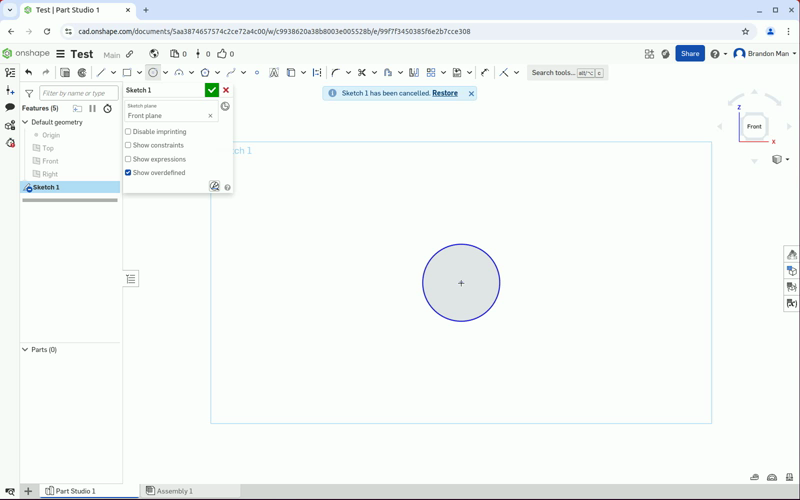
click(461, 282)
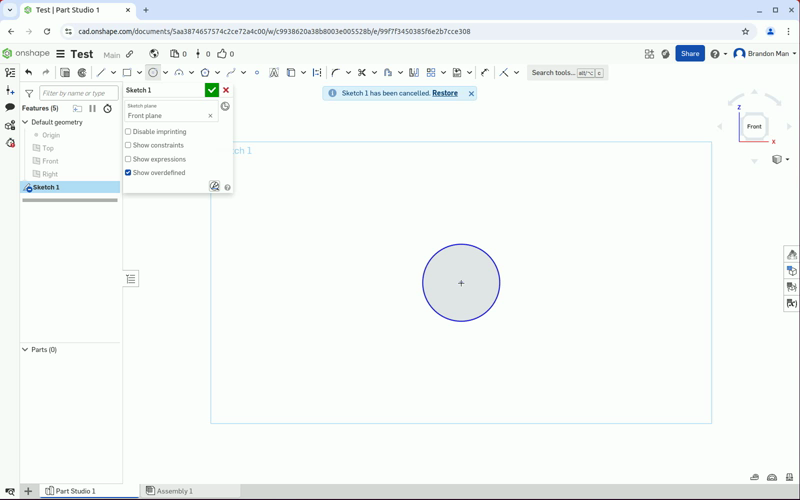
key_up(shift)
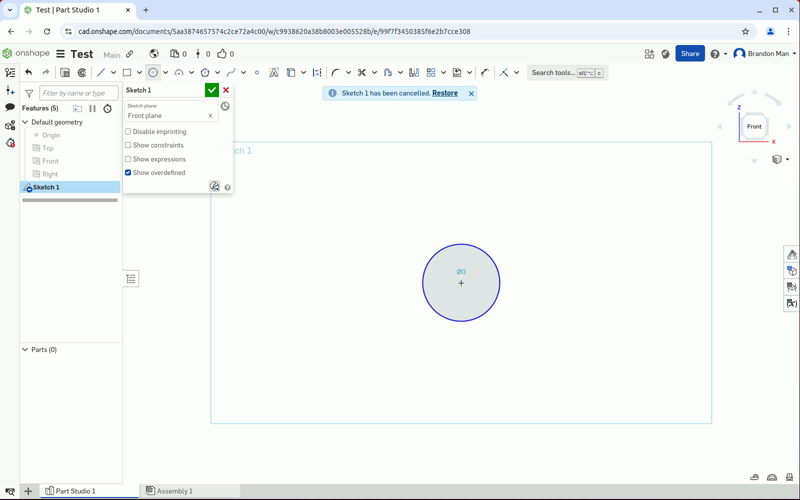
mouse_move(472, 282)
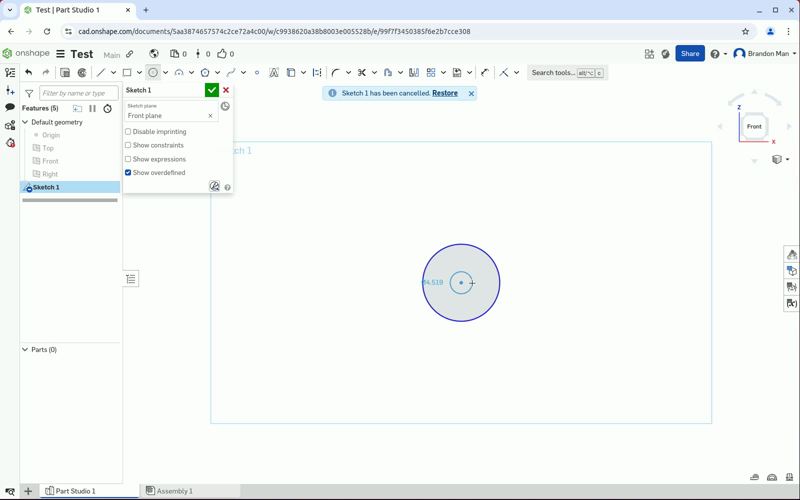
click(472, 282)
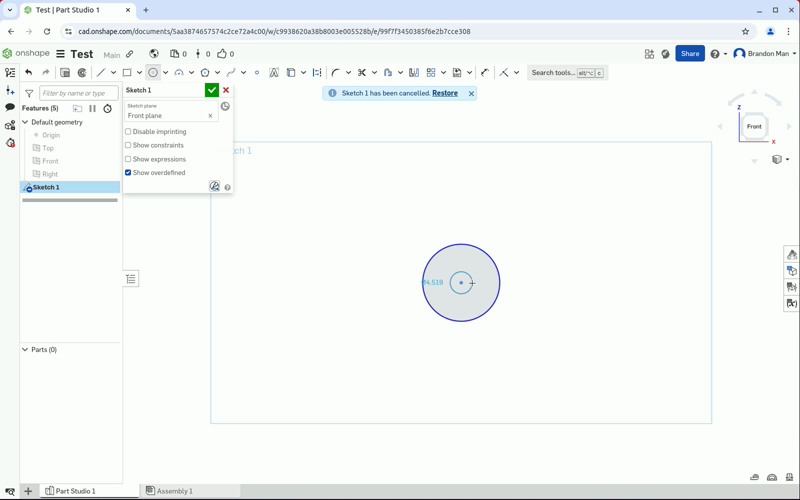
key(esc)
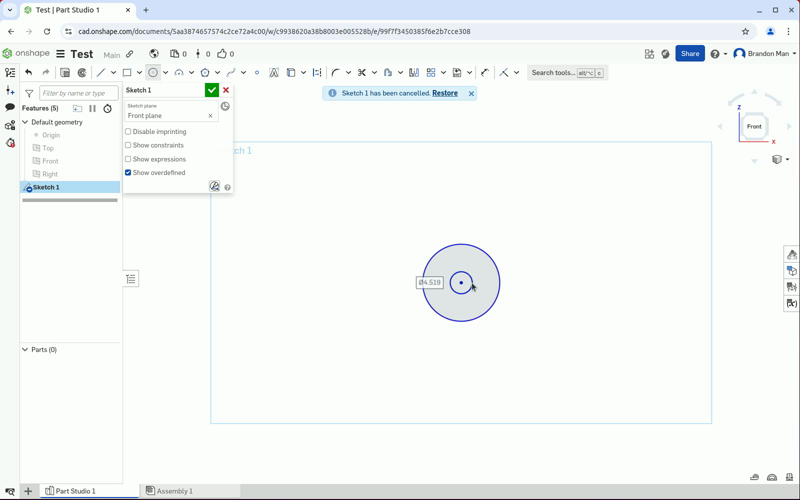
mouse_move(433, 294)
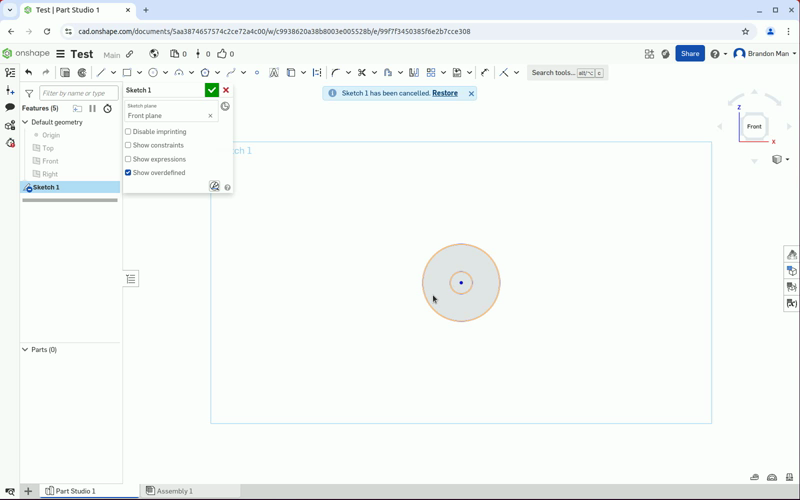
click(433, 294)
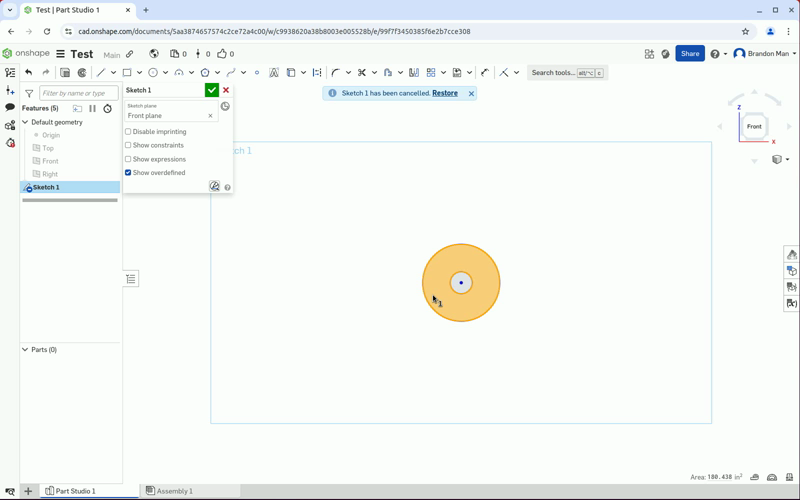
mouse_move(73, 352)
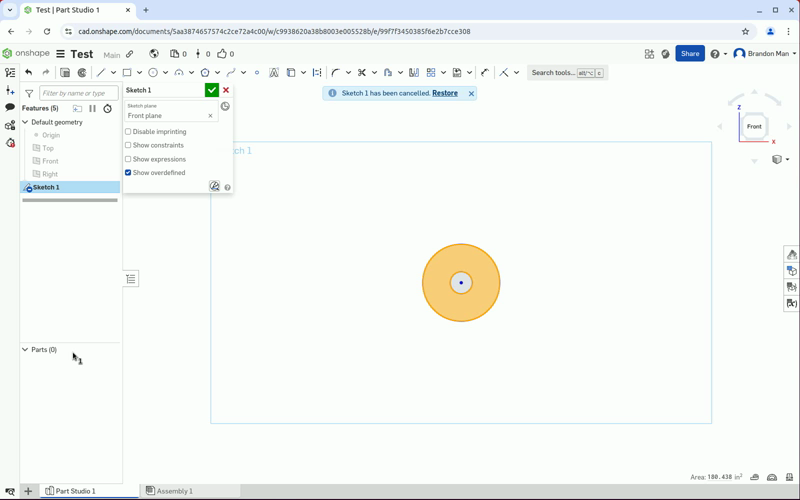
key(shift+y)
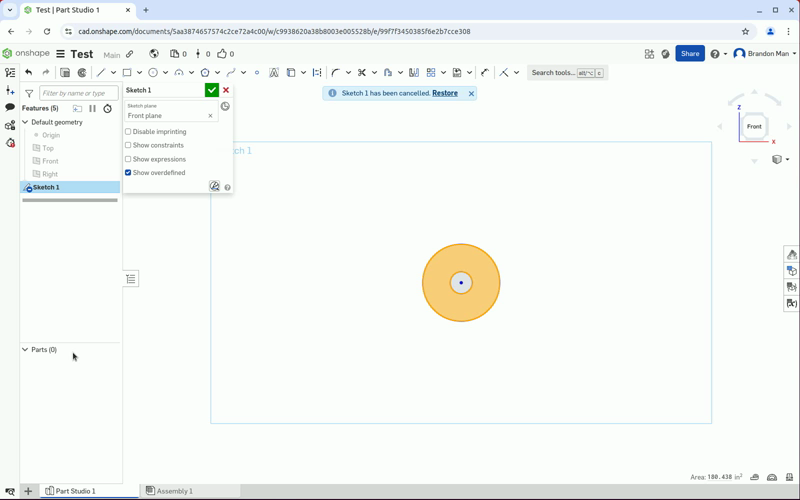
key(shift+e)
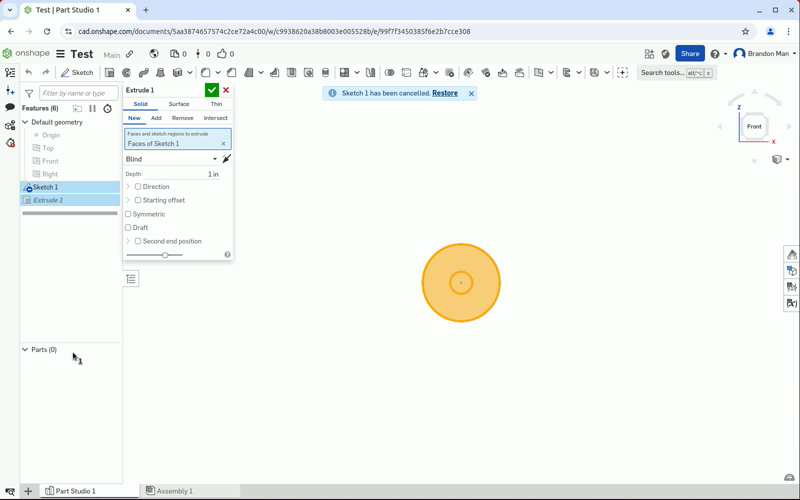
mouse_move(143, 106)
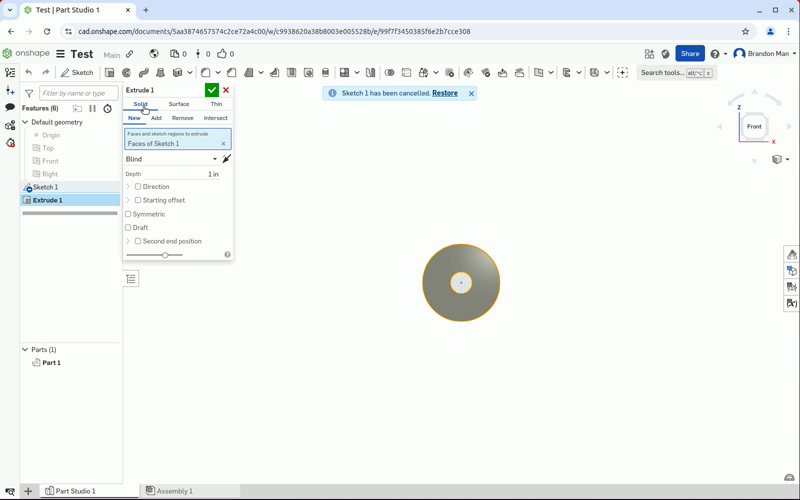
click(143, 106)
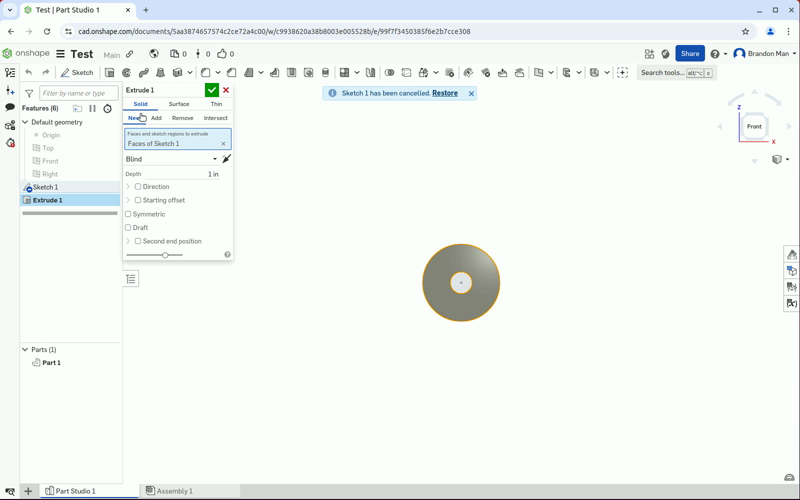
mouse_move(137, 120)
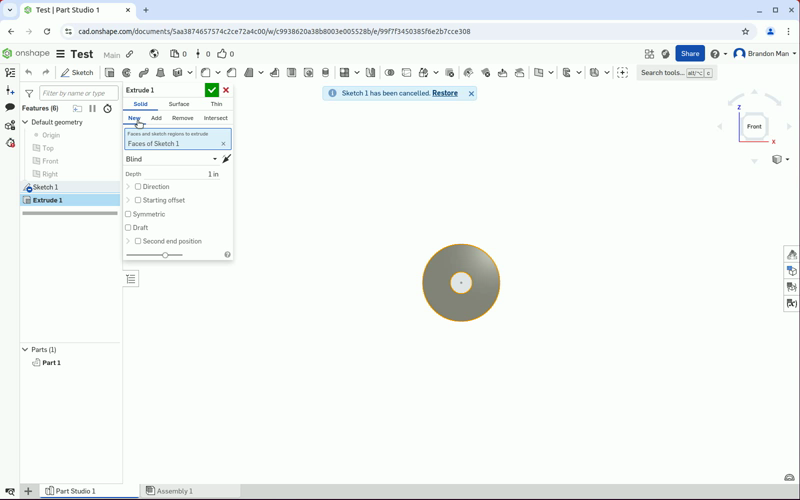
click(137, 120)
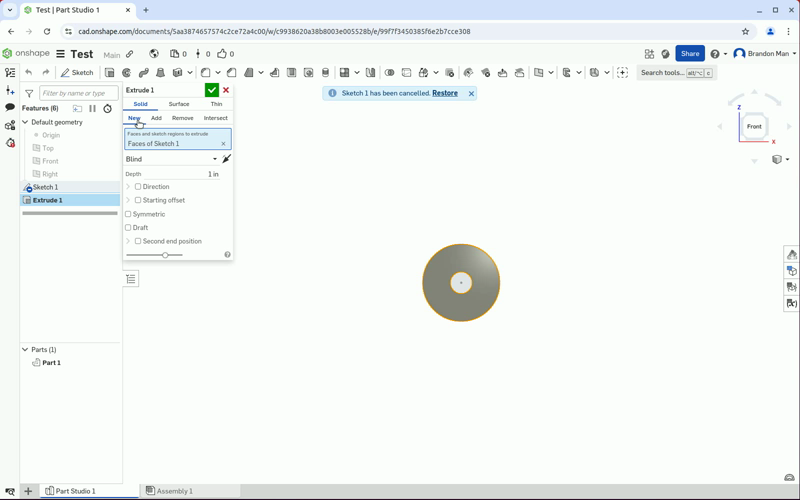
key(tab, 4)
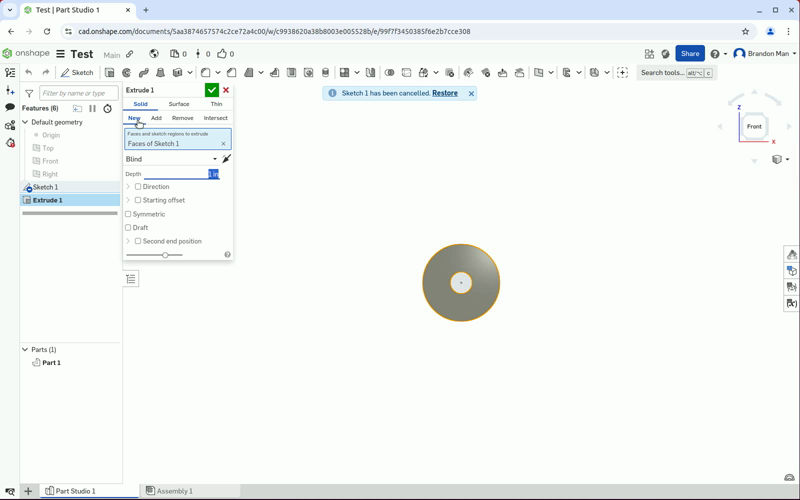
text(23.108)
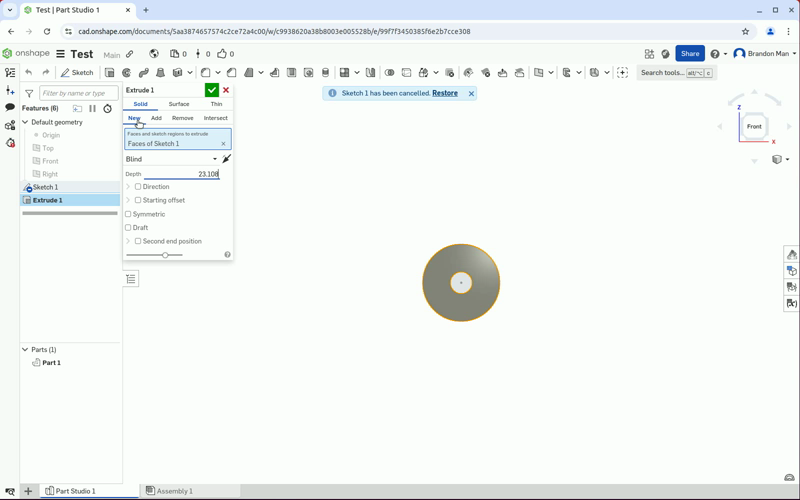
key(enter)
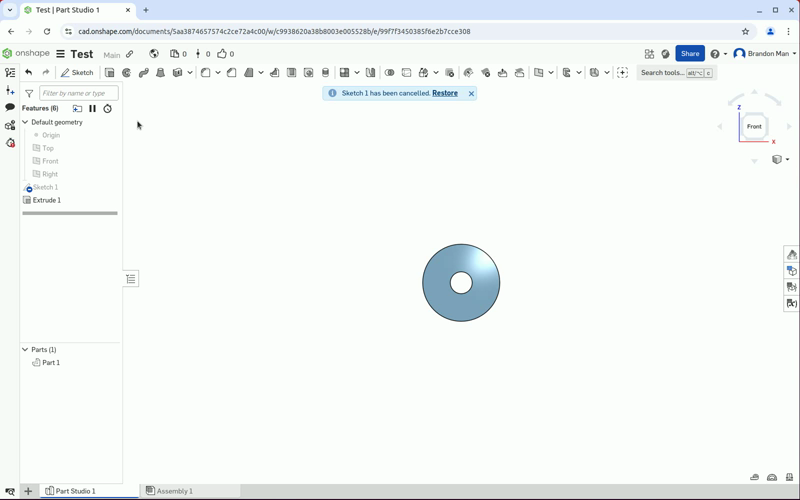
key(shift+h)
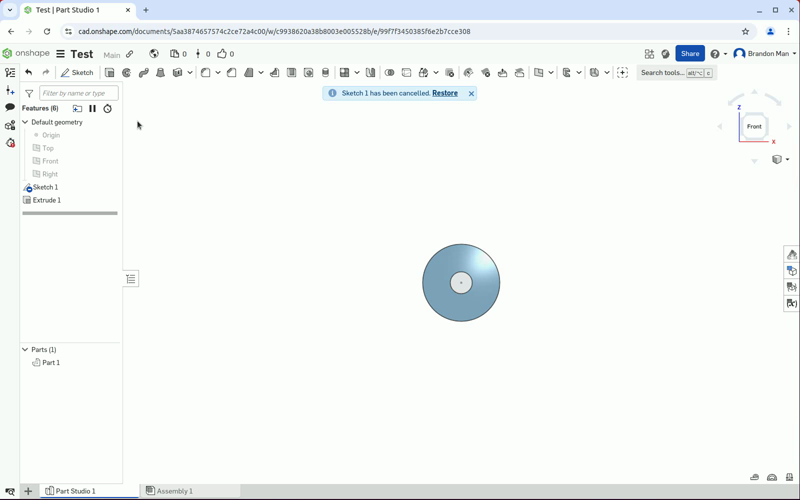
key(shift+h)
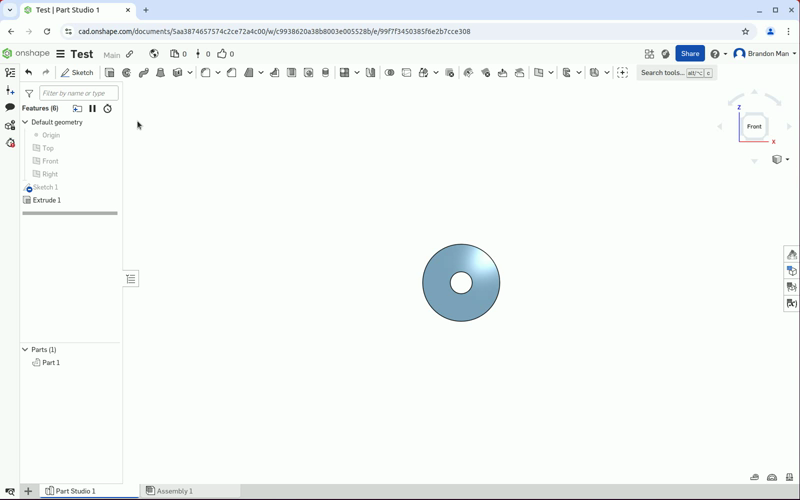
mouse_move(73, 189)
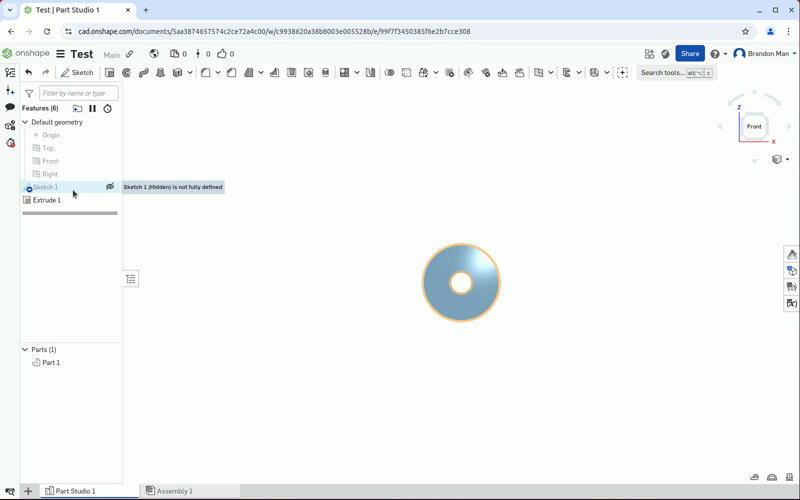
click(73, 189)
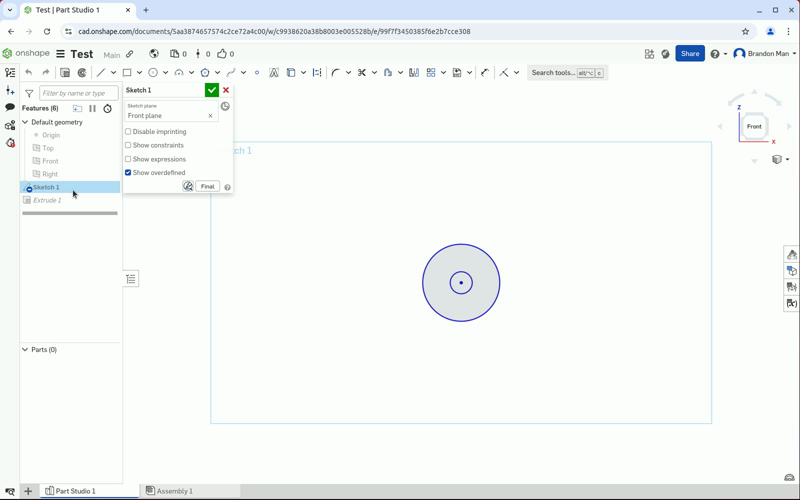
mouse_move(229, 92)
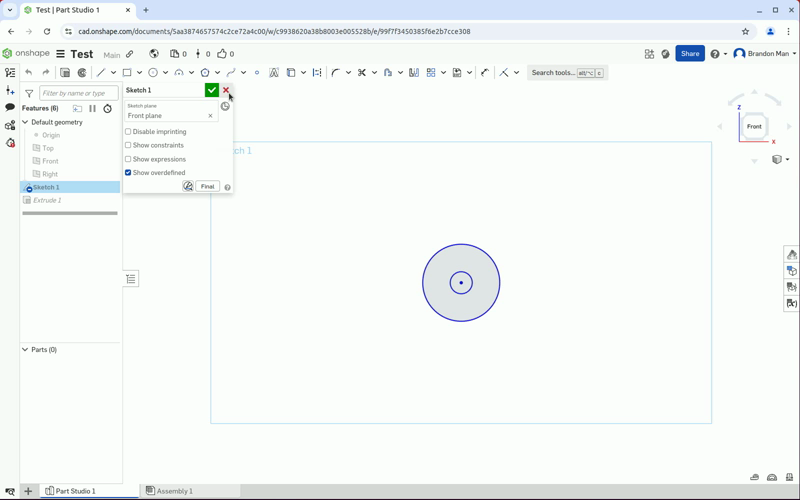
click(229, 92)
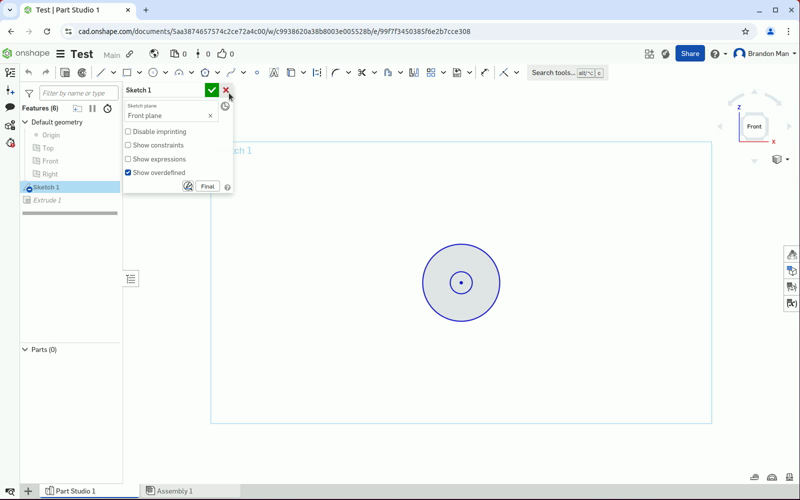
key(shift+s)
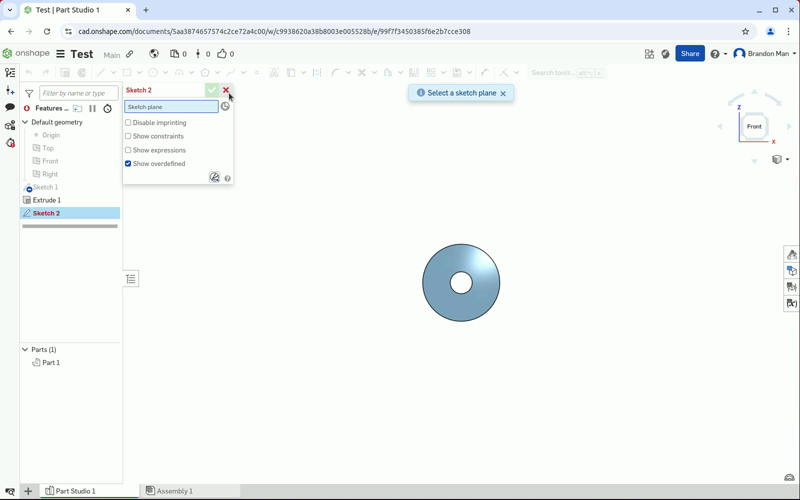
mouse_move(73, 163)
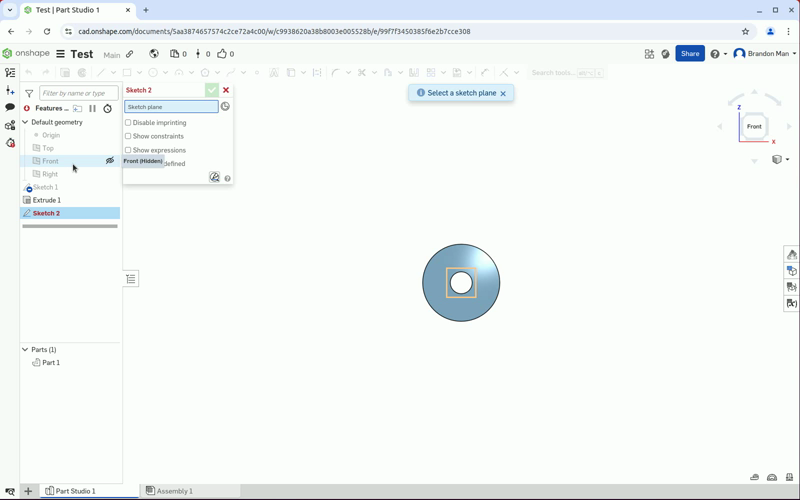
click(73, 163)
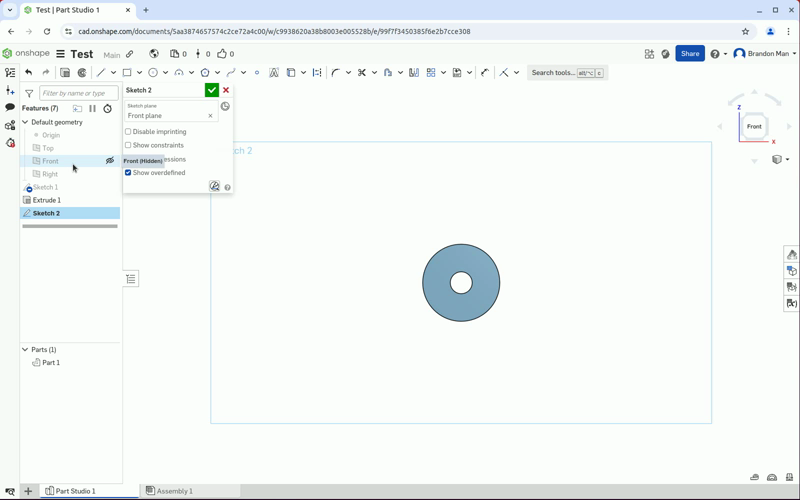
mouse_move(73, 352)
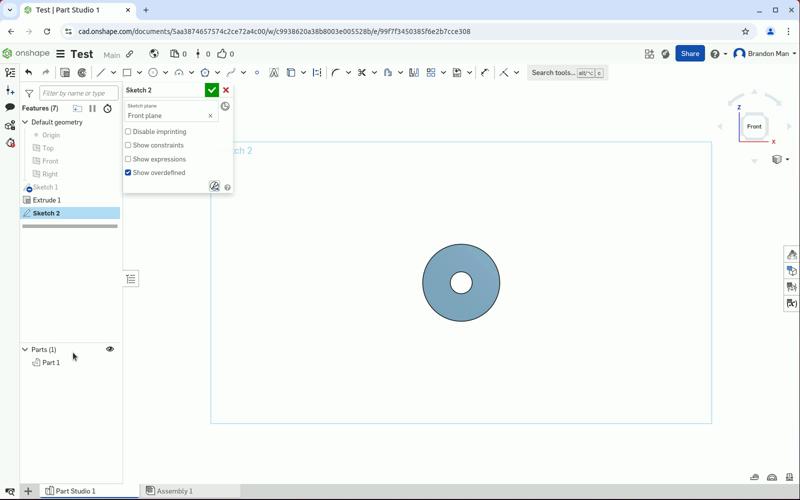
key(y)
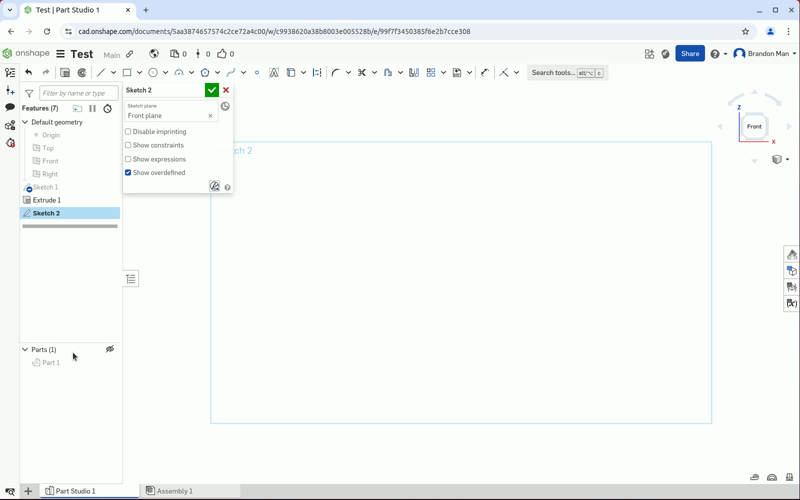
key(c)
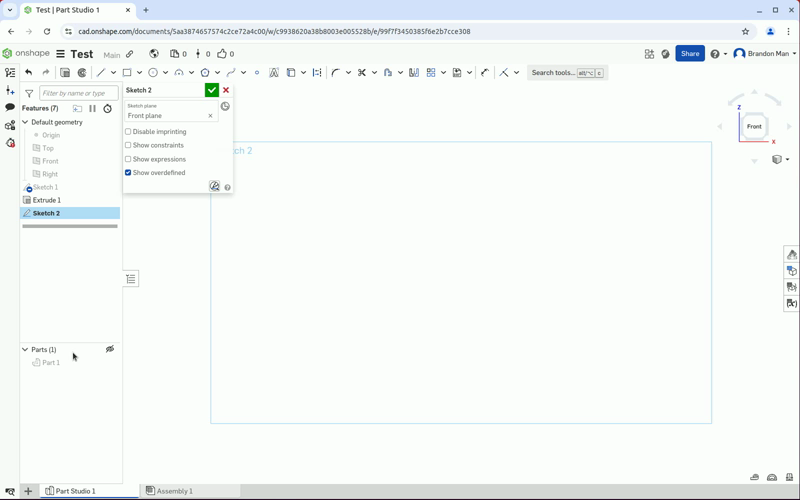
key_down(shift)
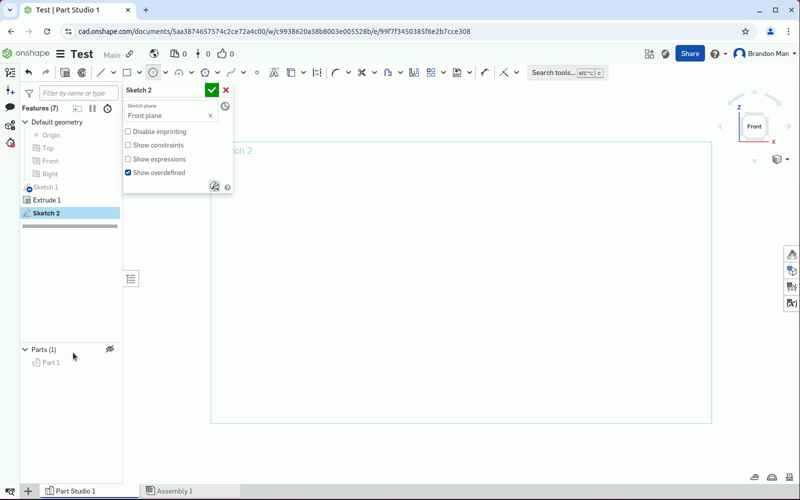
mouse_move(460, 282)
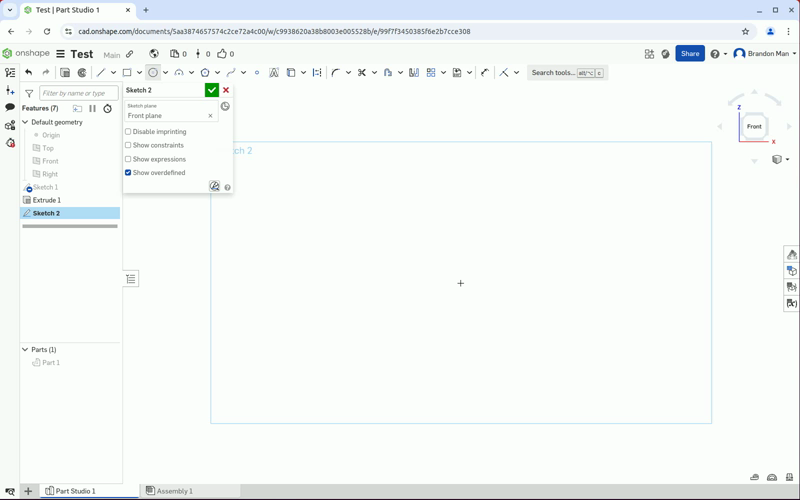
click(460, 282)
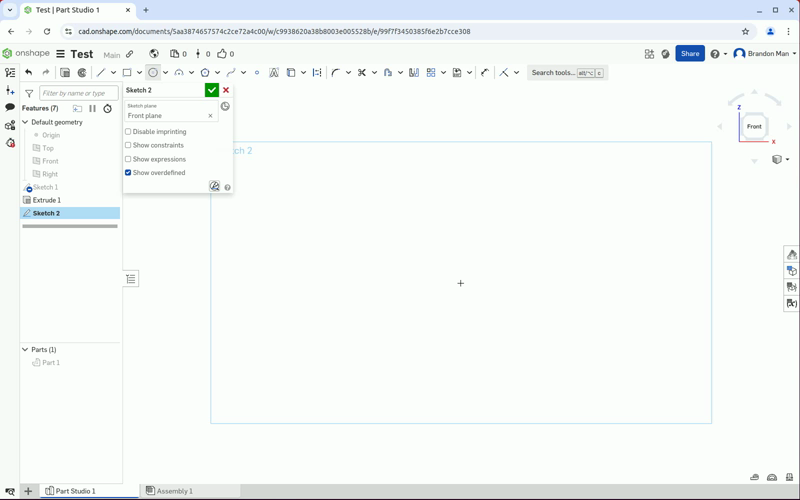
key_up(shift)
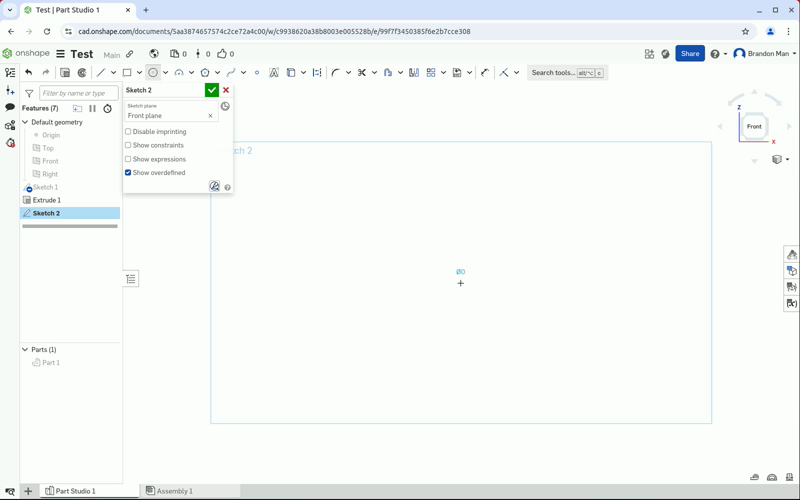
mouse_move(472, 282)
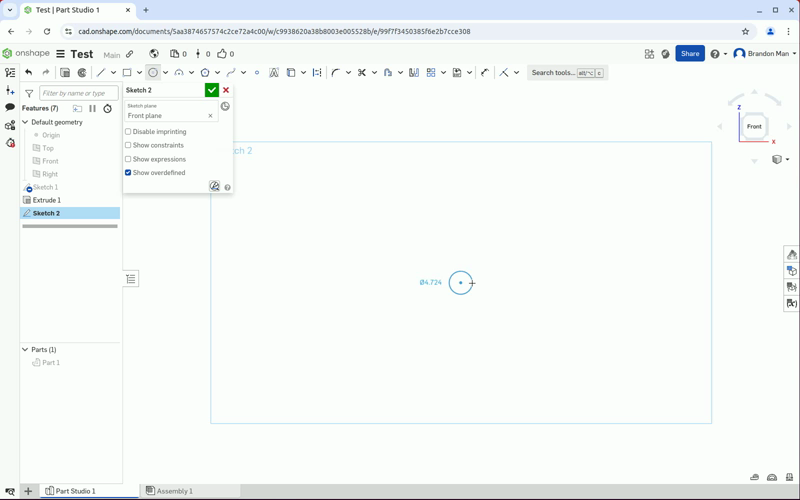
click(472, 282)
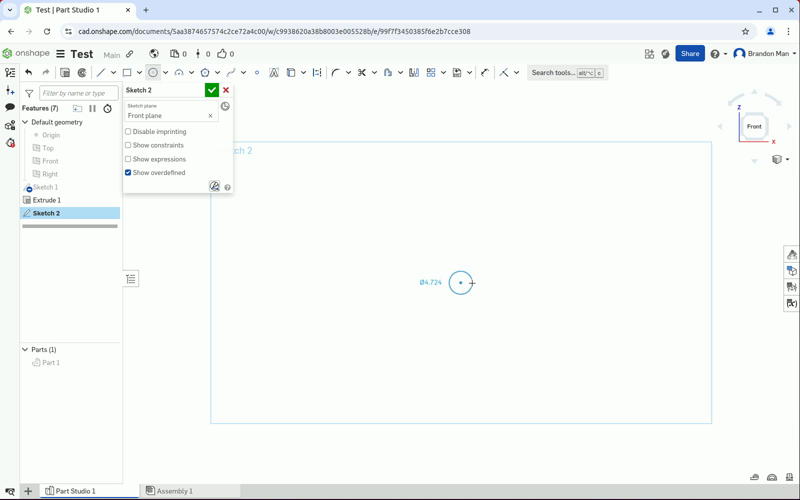
key(esc)
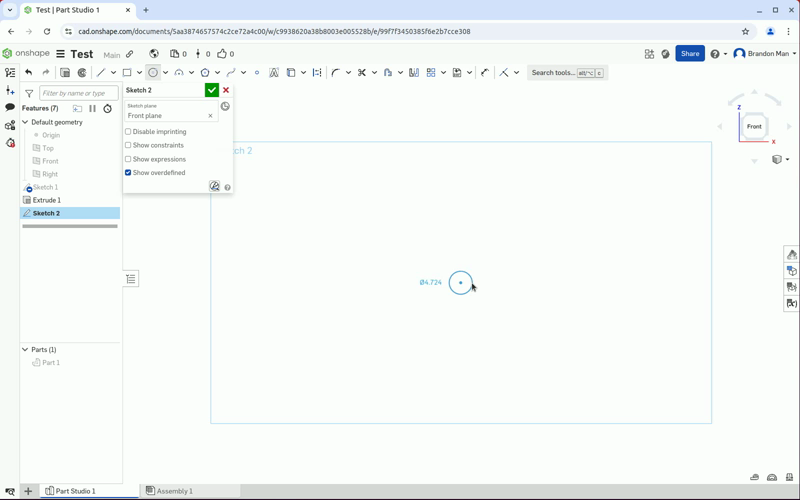
mouse_move(456, 276)
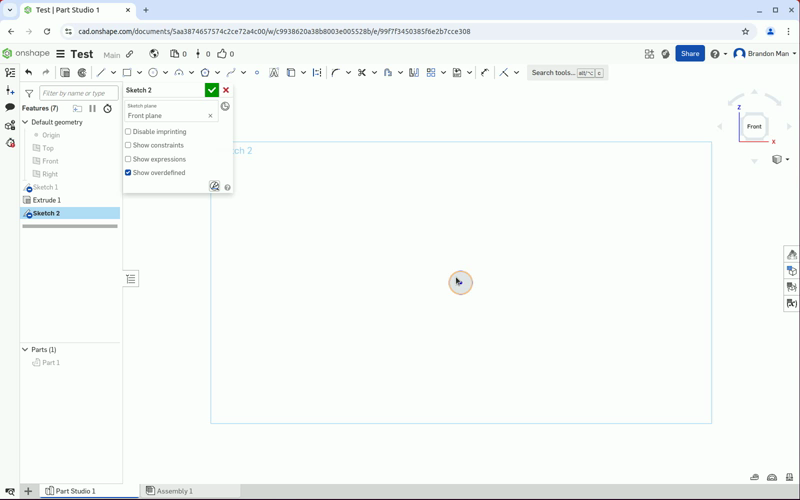
scroll(6)
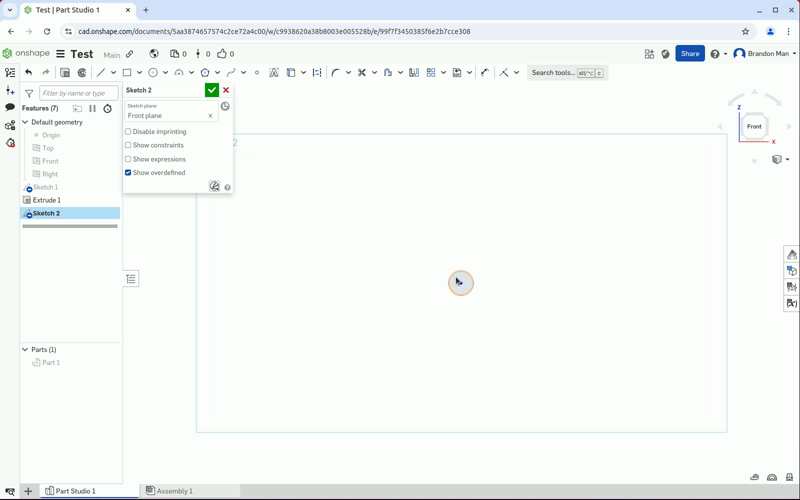
scroll(6)
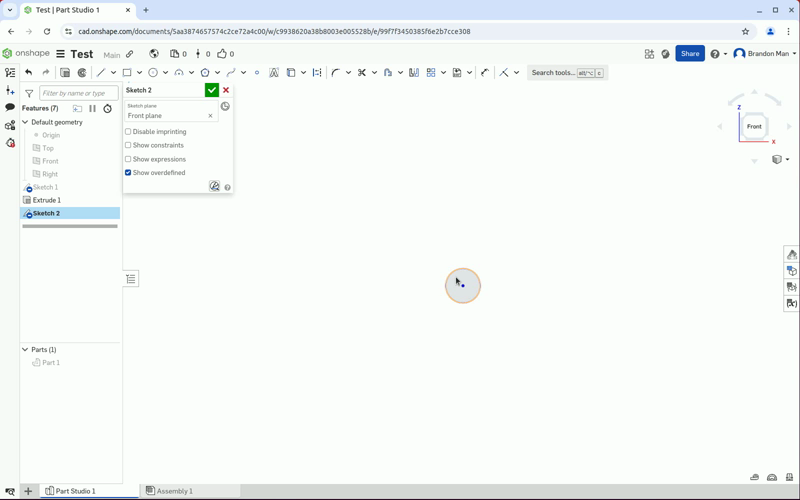
scroll(6)
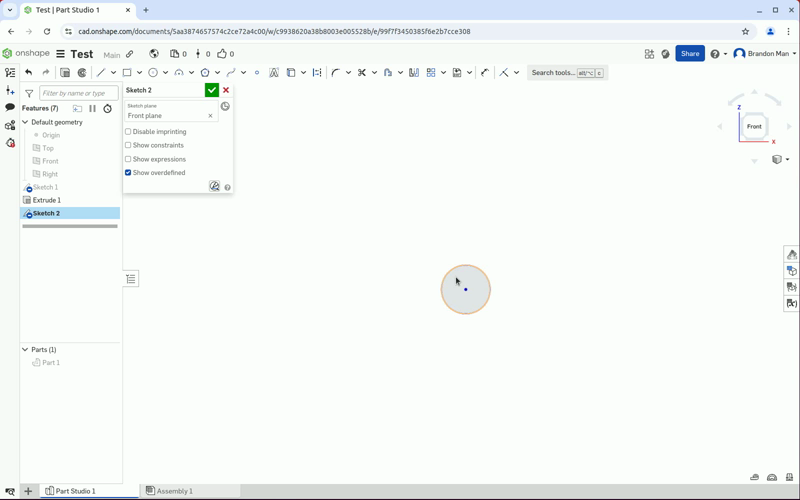
scroll(6)
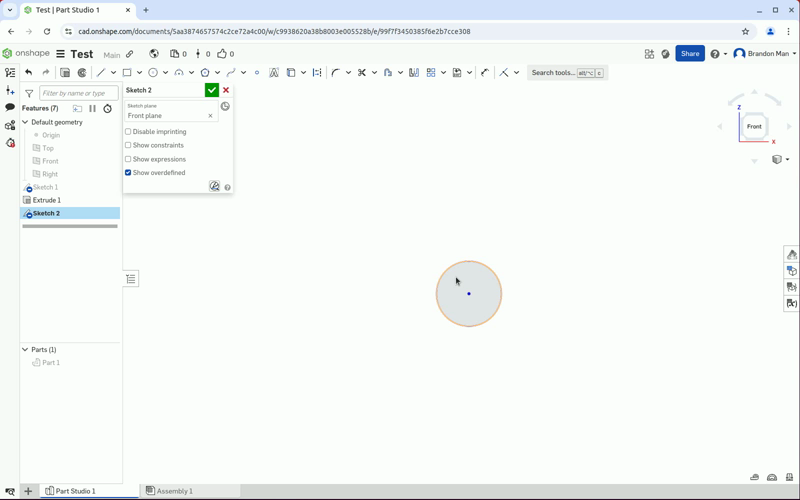
scroll(6)
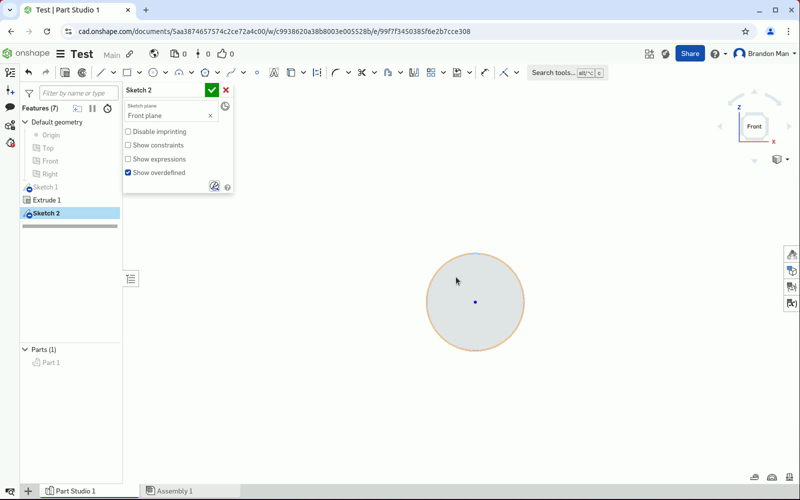
scroll(6)
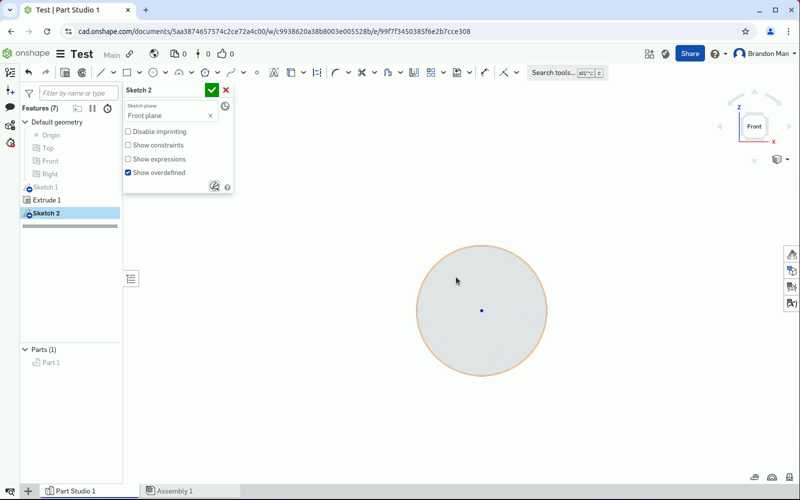
scroll(6)
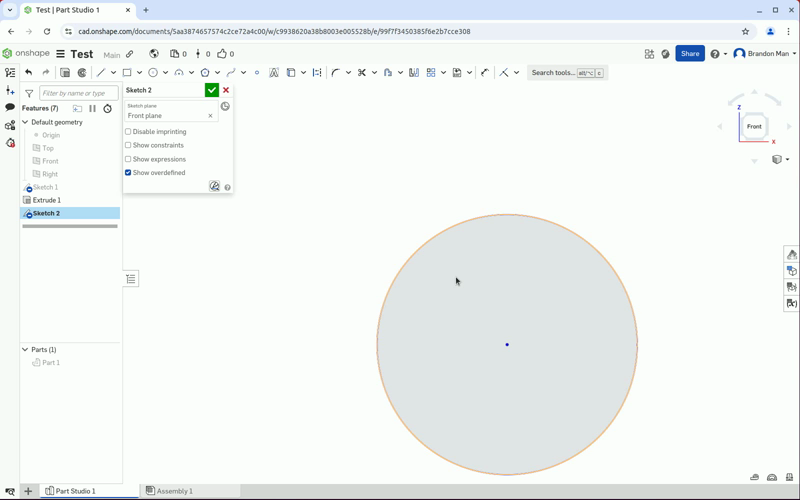
click(456, 276)
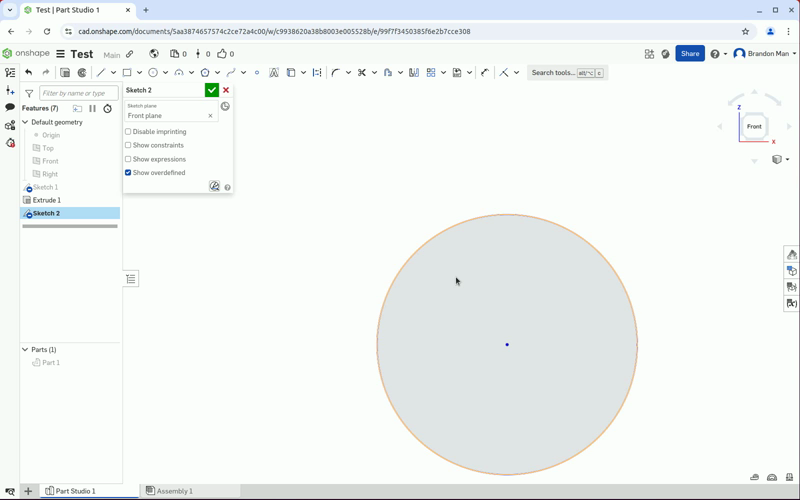
scroll(-6)
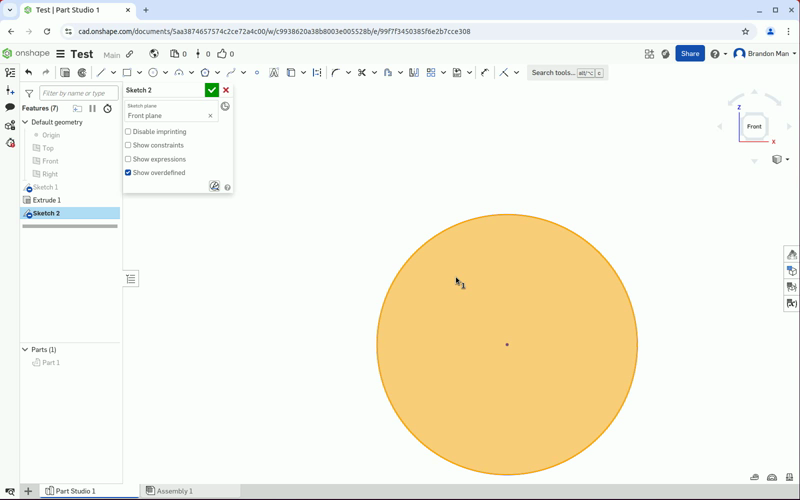
scroll(-6)
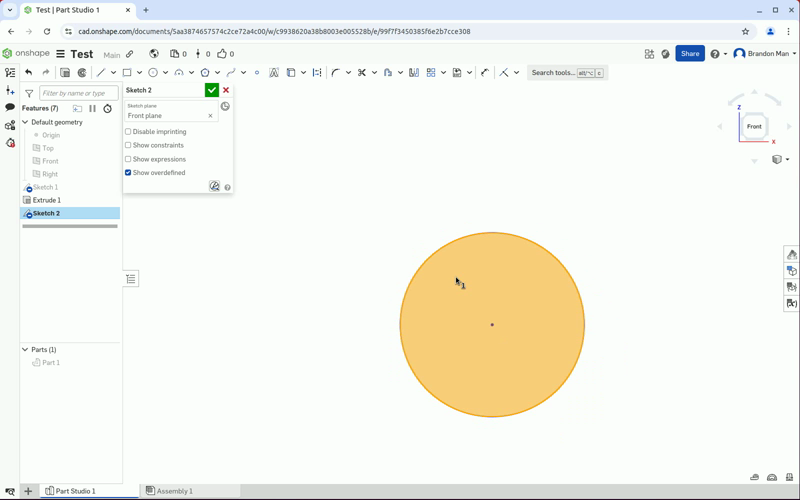
scroll(-6)
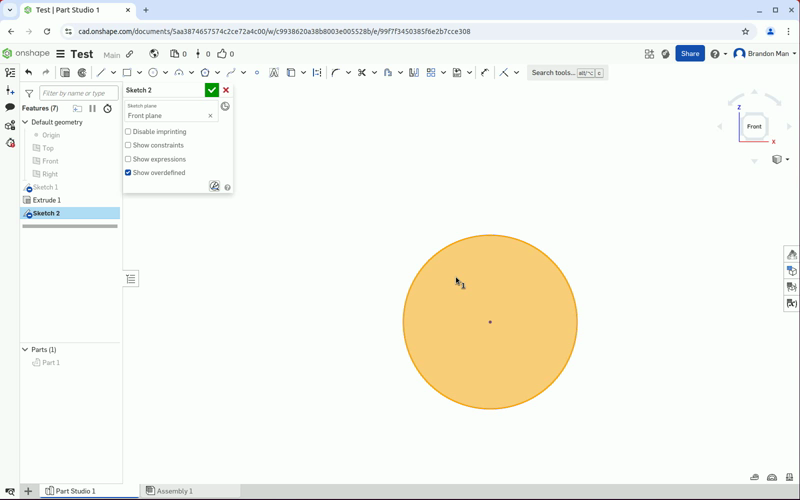
scroll(-6)
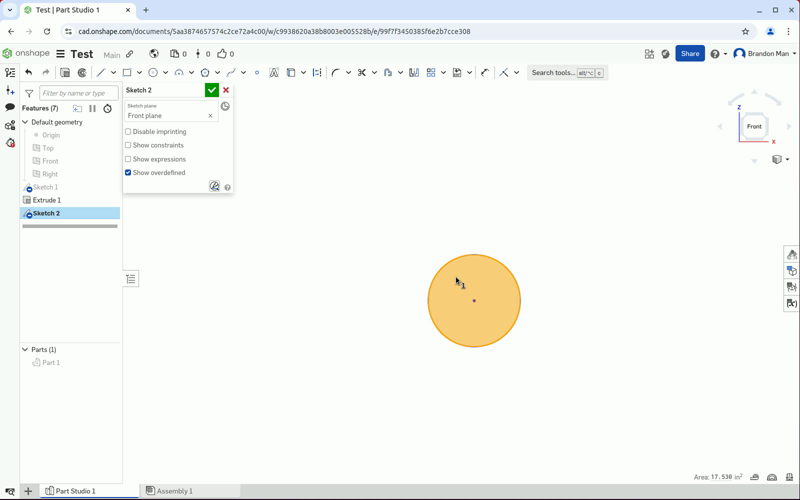
scroll(-6)
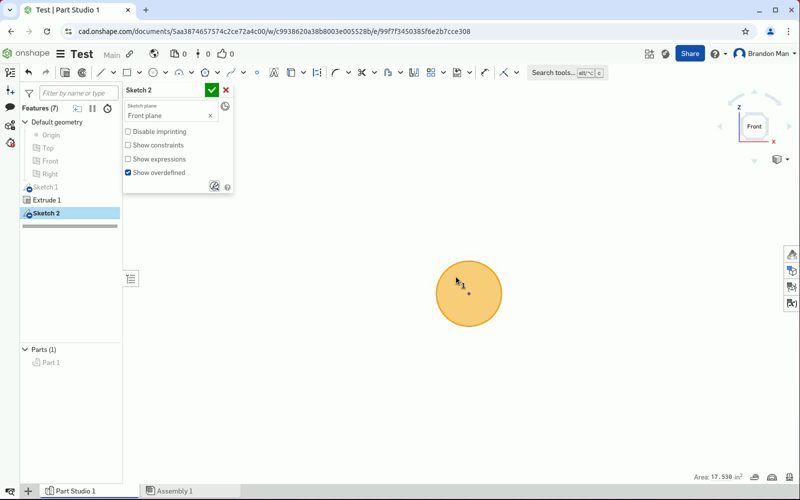
scroll(-6)
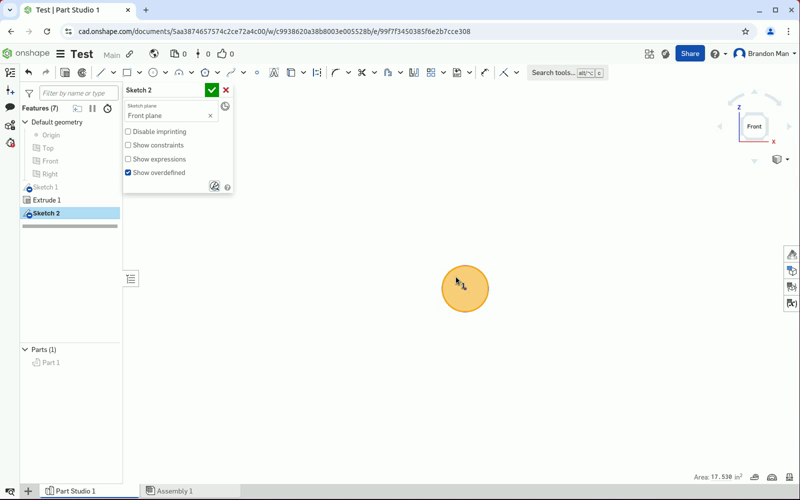
scroll(-6)
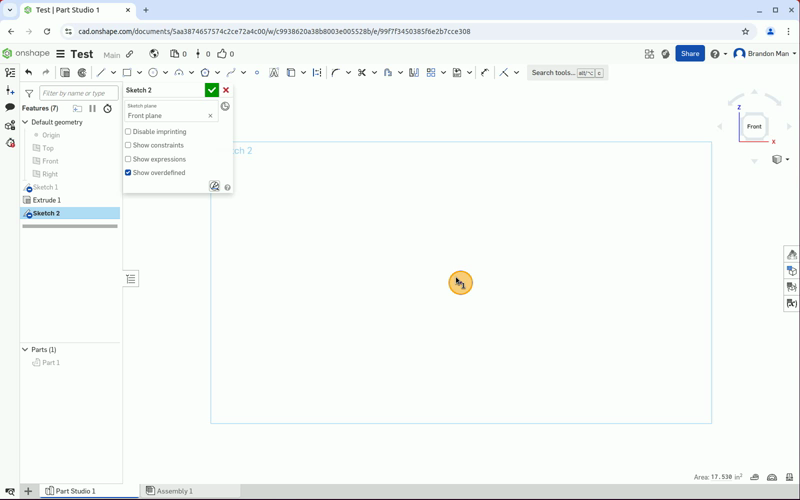
mouse_move(73, 352)
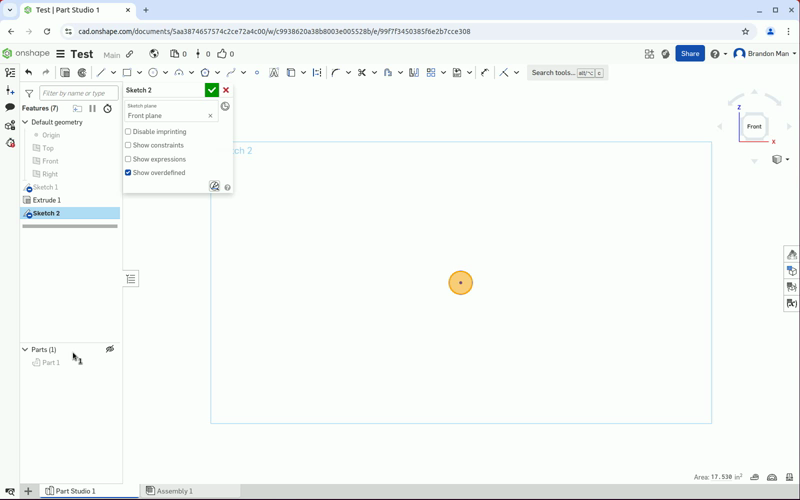
key(shift+y)
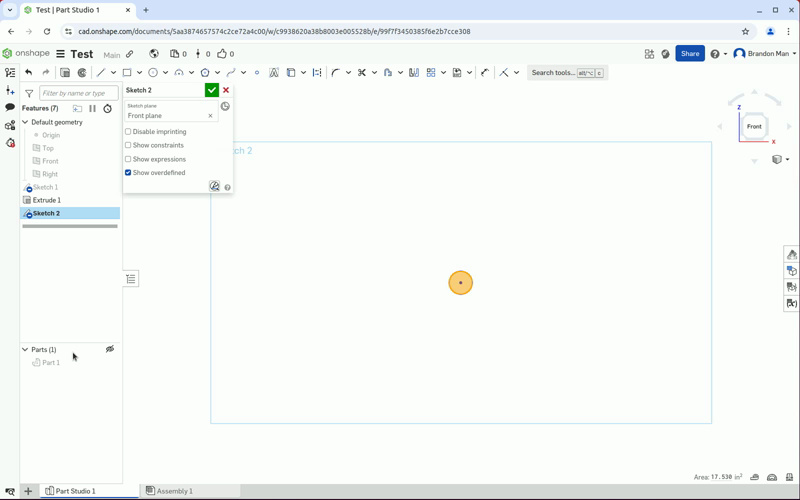
key(shift+e)
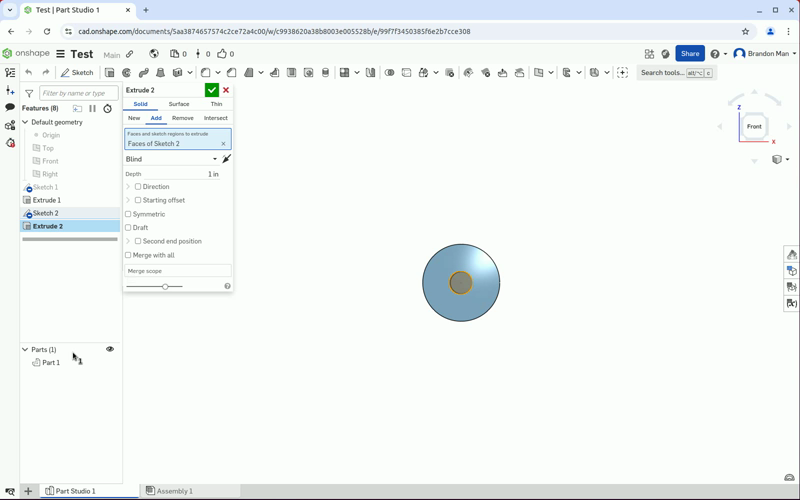
mouse_move(143, 106)
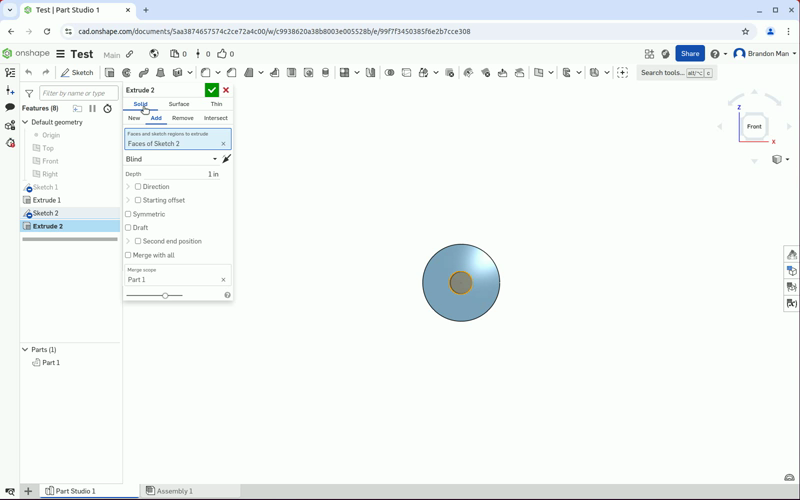
click(143, 106)
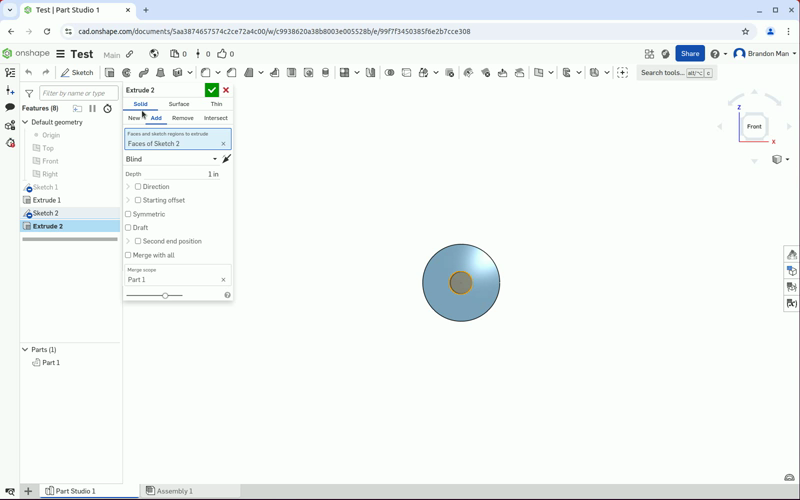
mouse_move(137, 120)
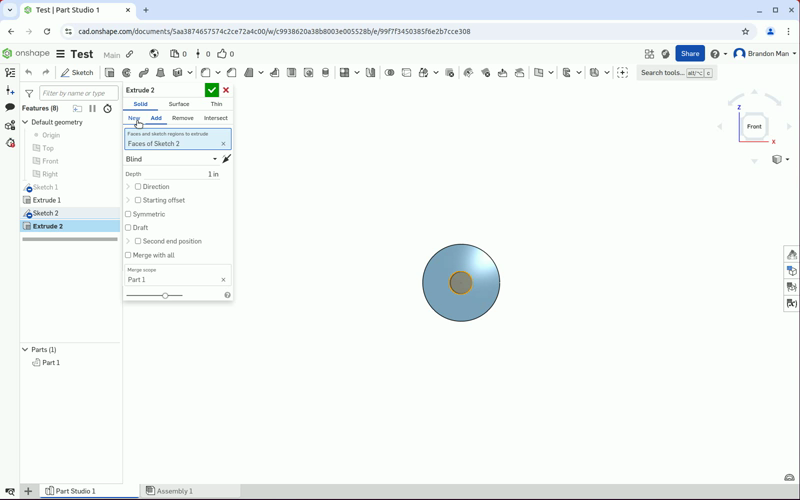
click(137, 120)
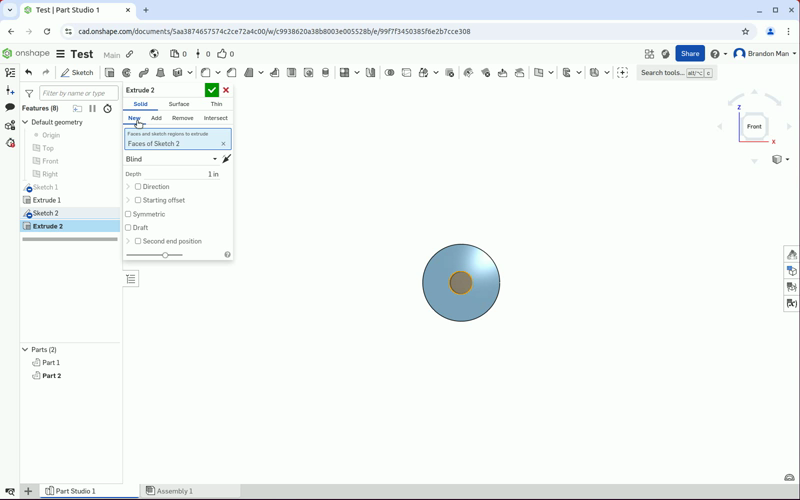
key(tab, 4)
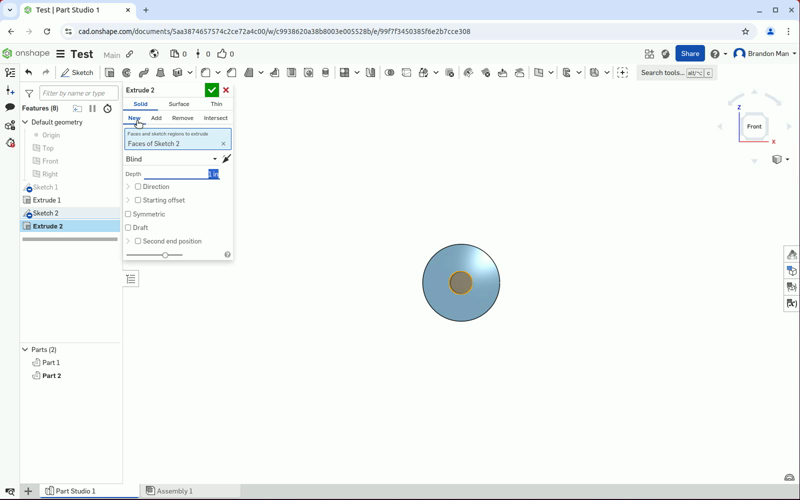
text(23.108)
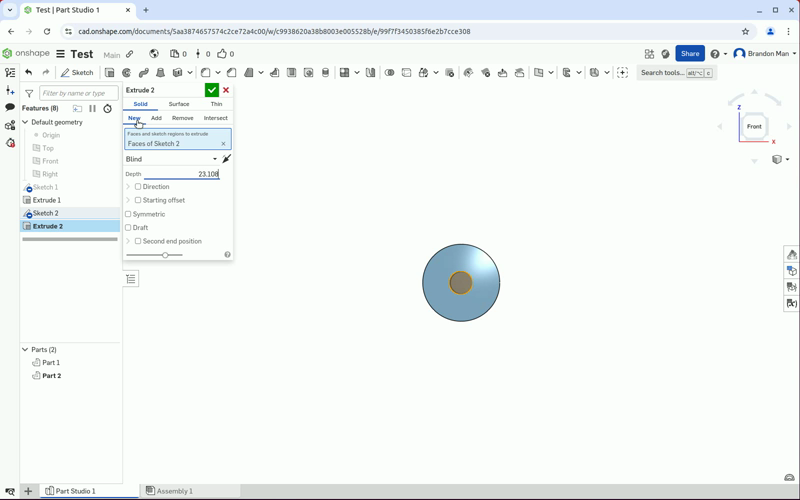
key(enter)
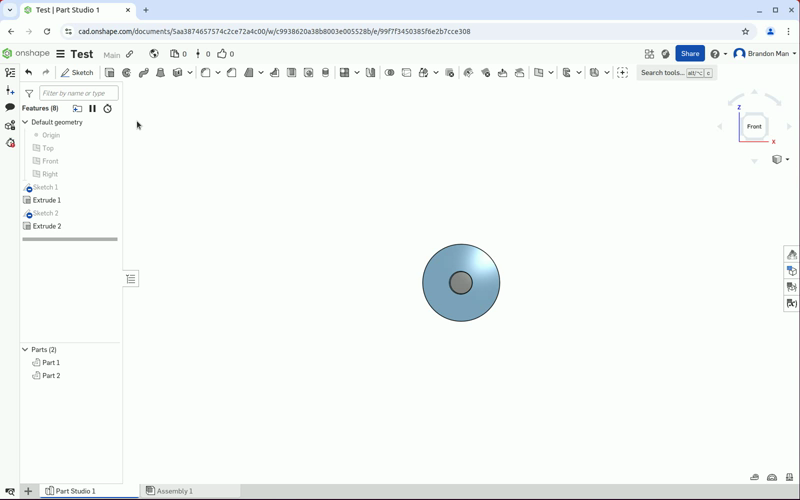
key(shift+h)
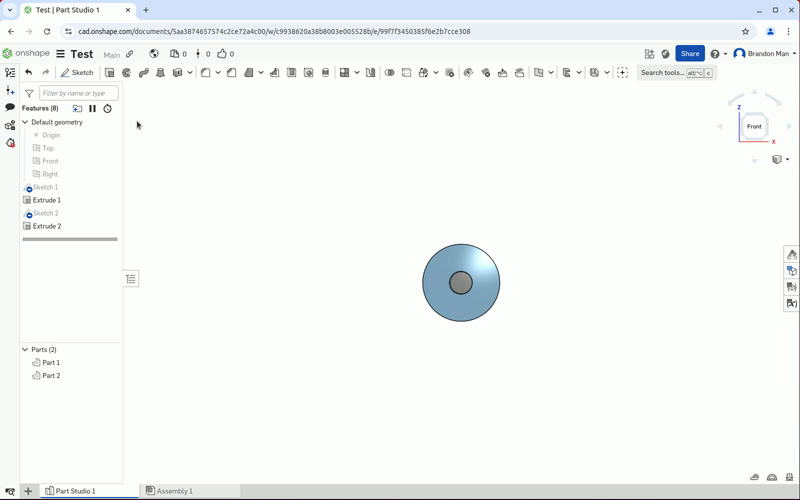
key(shift+h)
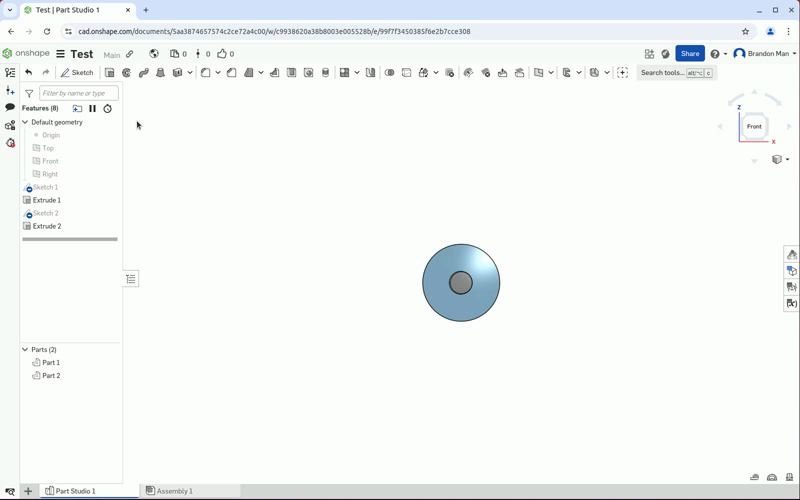
mouse_move(73, 189)
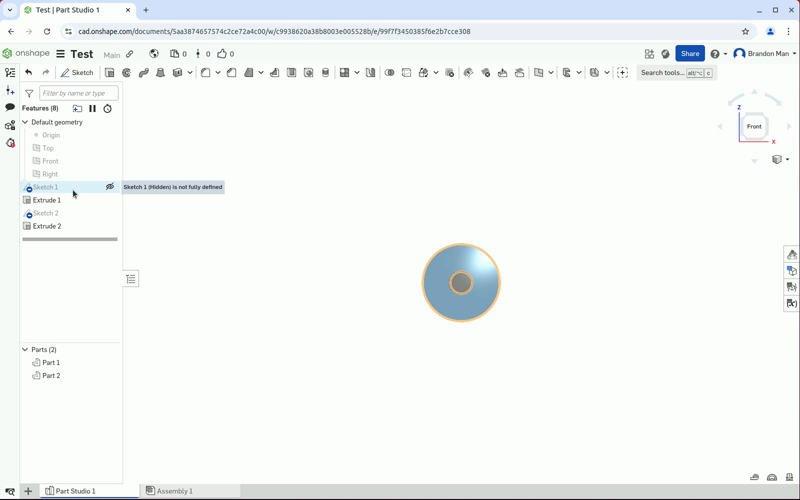
click(73, 189)
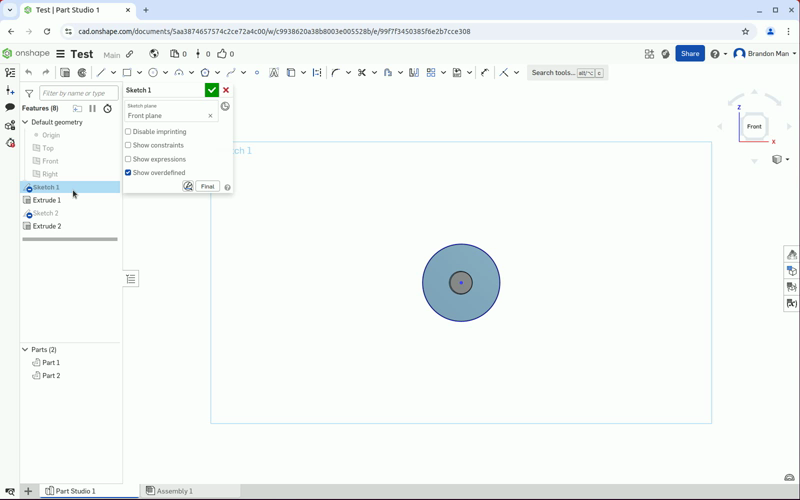
mouse_move(229, 92)
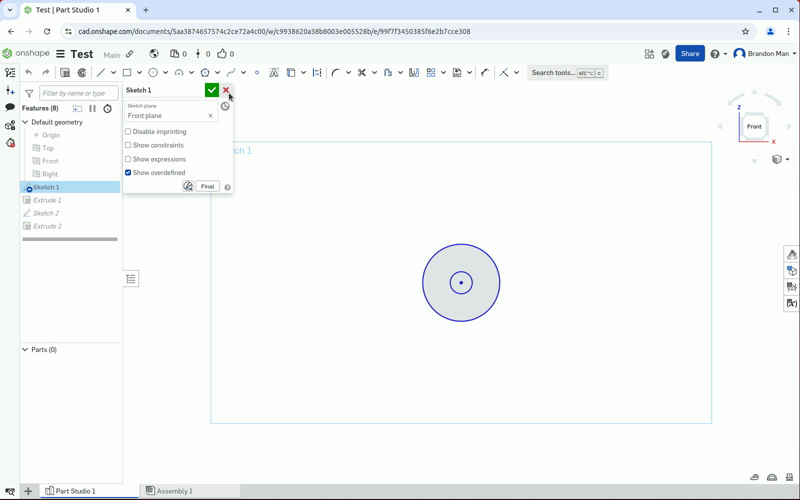
click(229, 92)
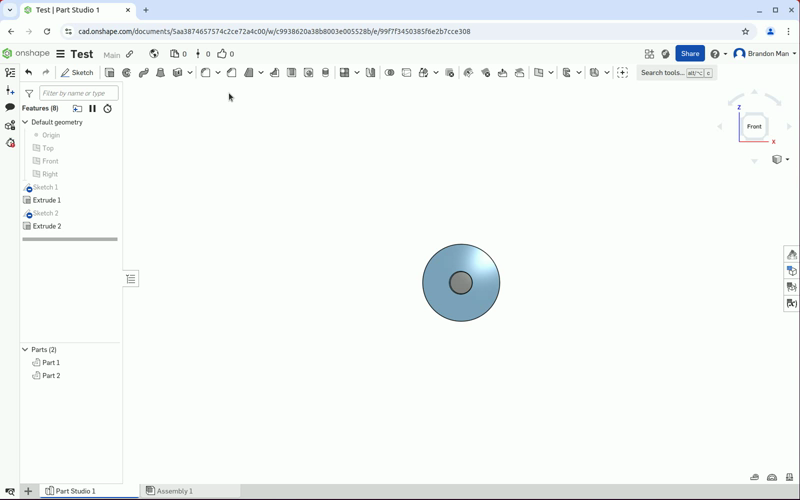
mouse_move(541, 75)
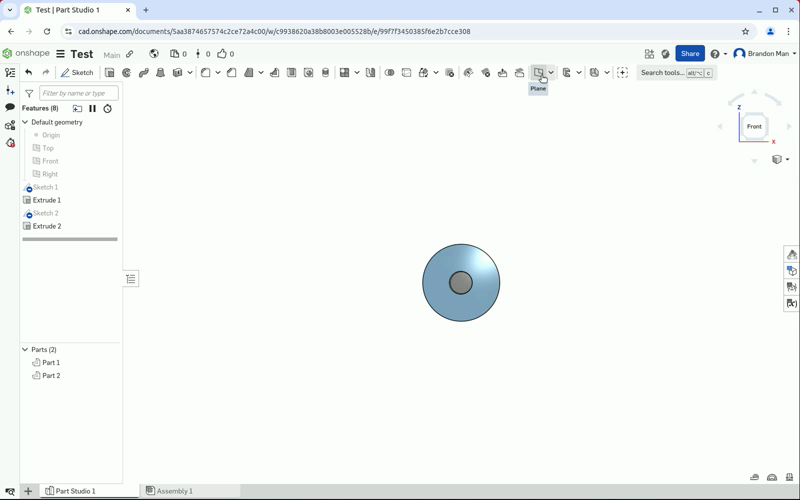
click(541, 75)
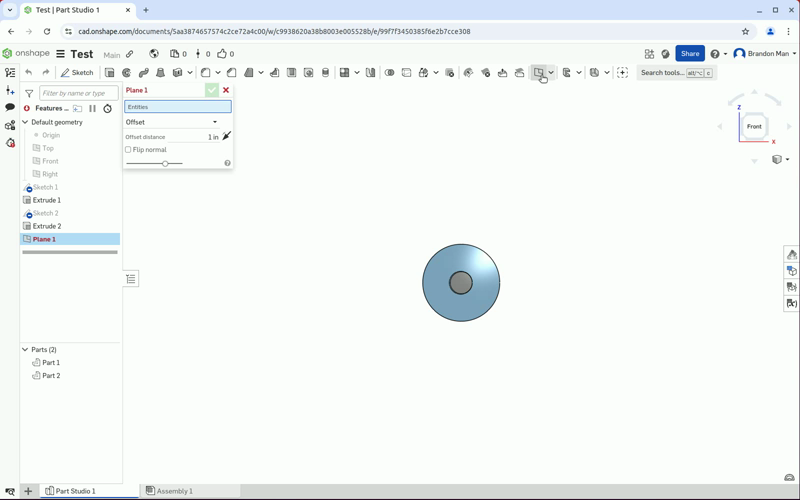
mouse_move(73, 163)
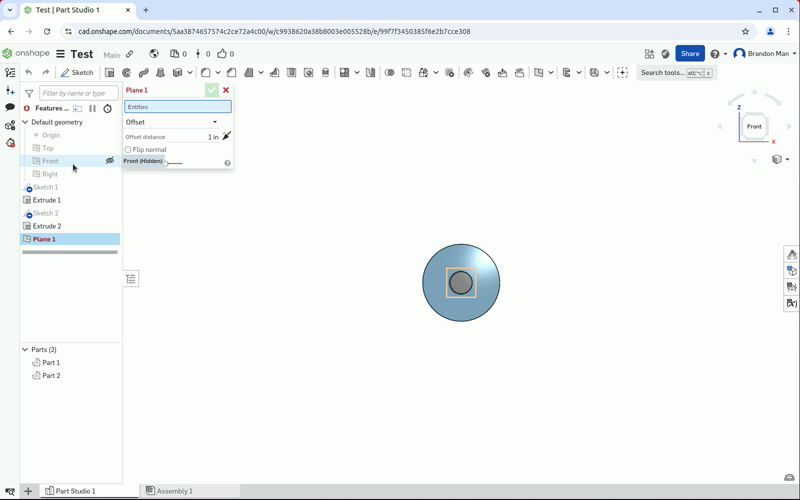
click(73, 163)
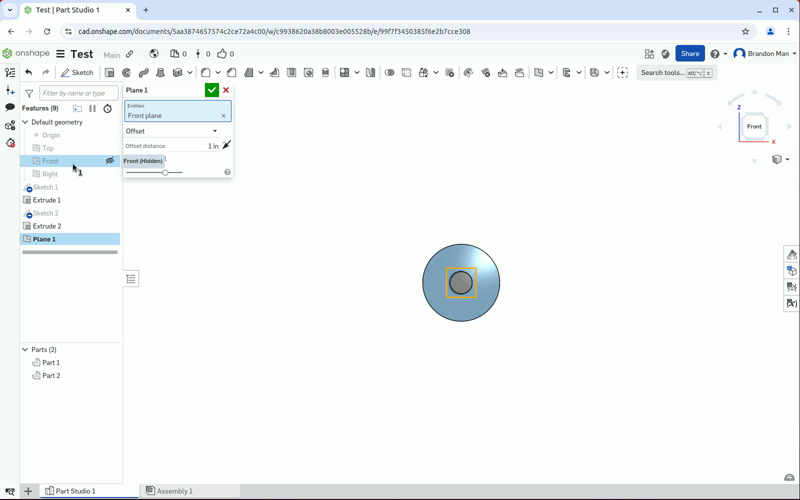
key(tab, 2)
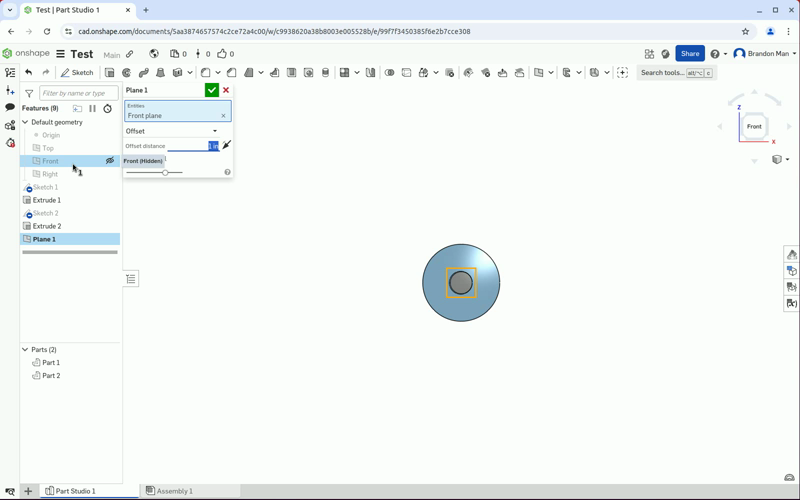
text(23.108)
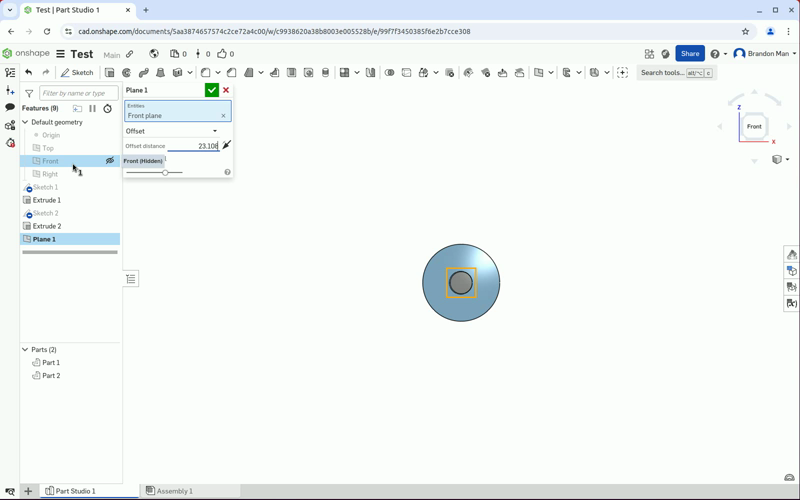
key(enter, 2)
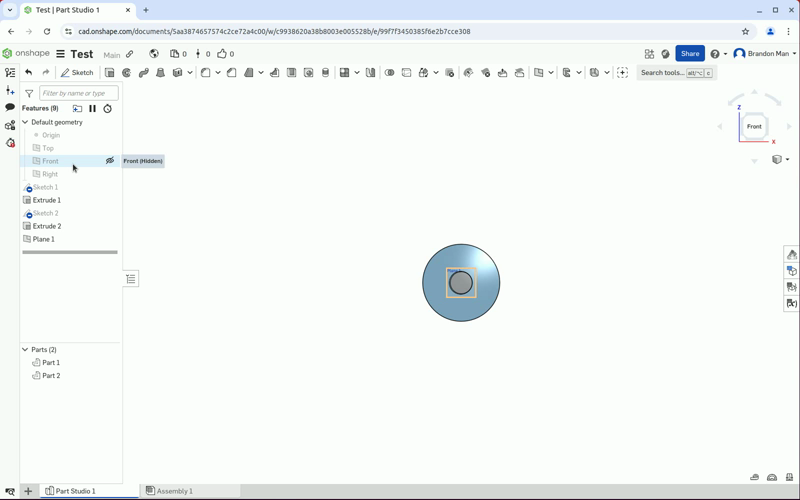
key(shift+s)
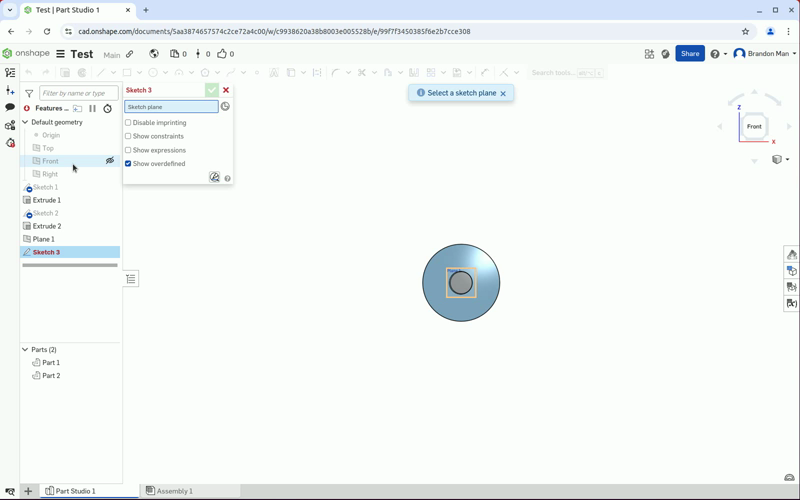
mouse_move(73, 241)
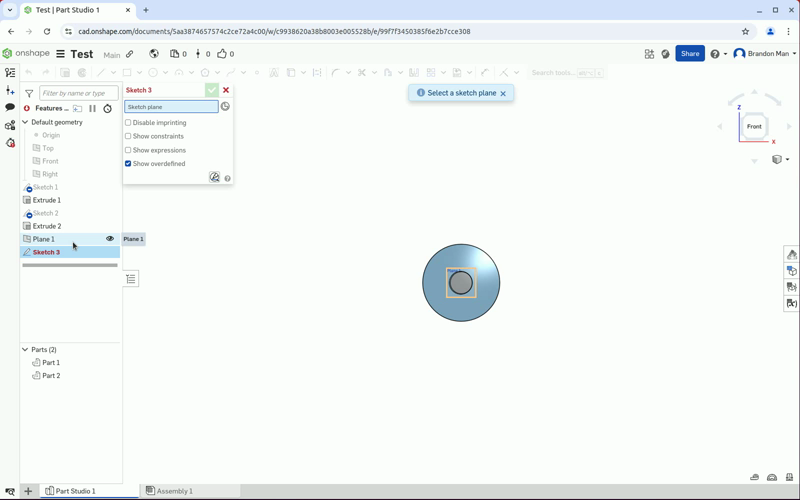
click(73, 241)
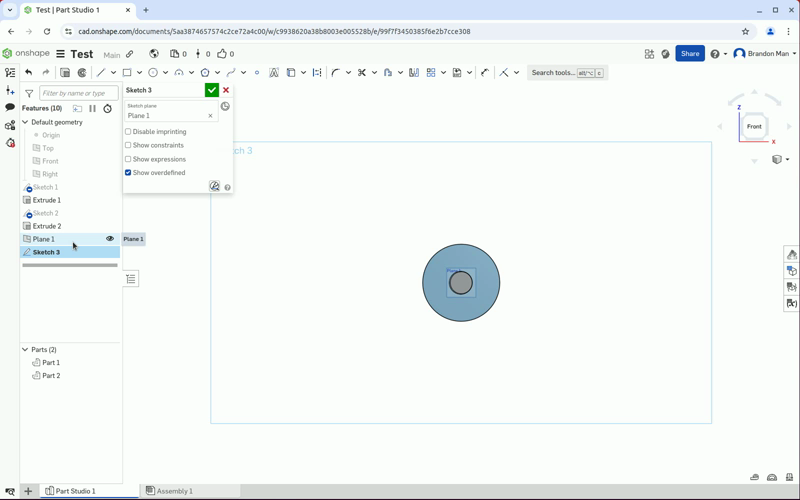
mouse_move(73, 352)
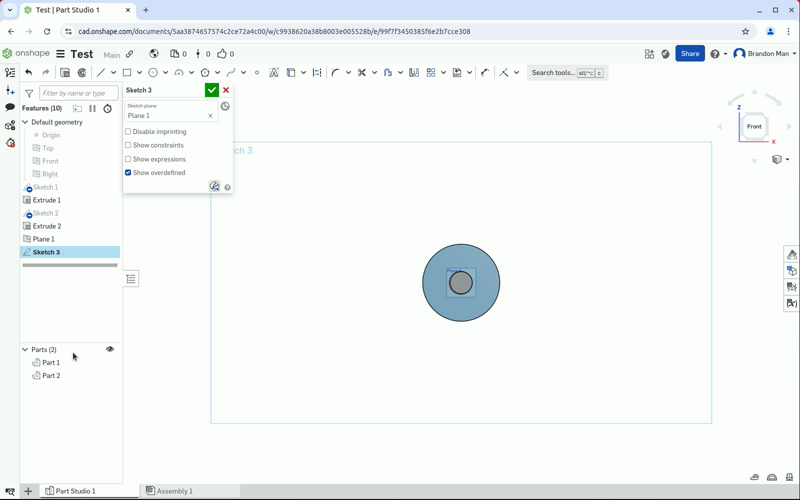
key(y)
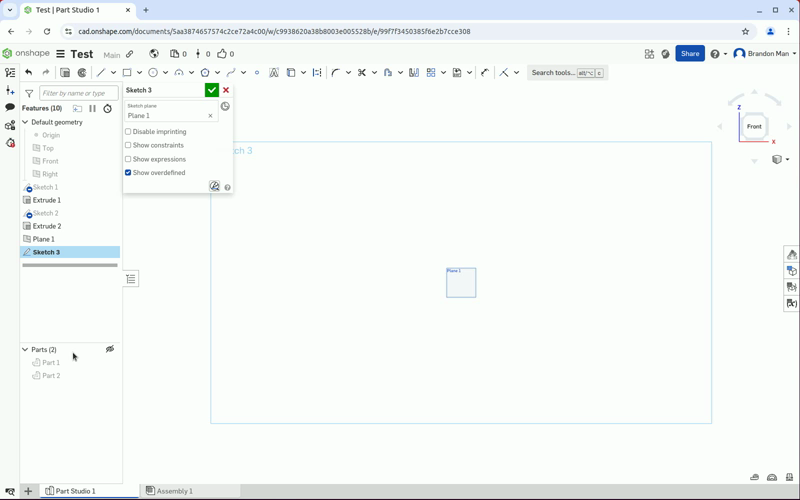
key(c)
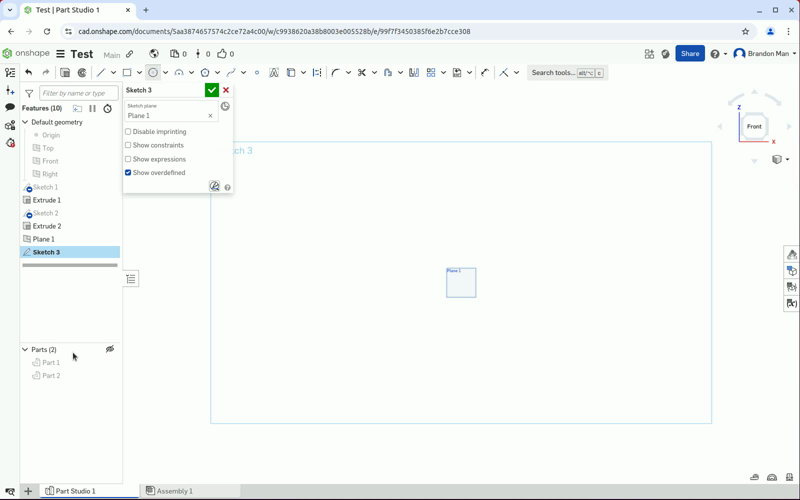
key_down(shift)
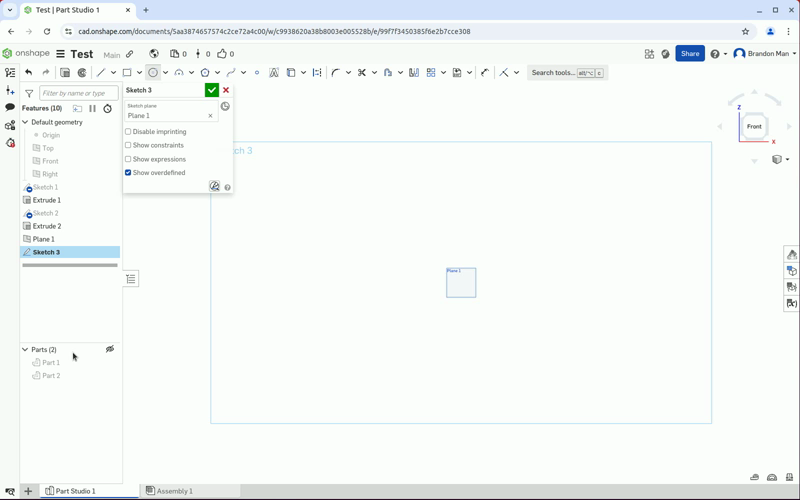
mouse_move(461, 282)
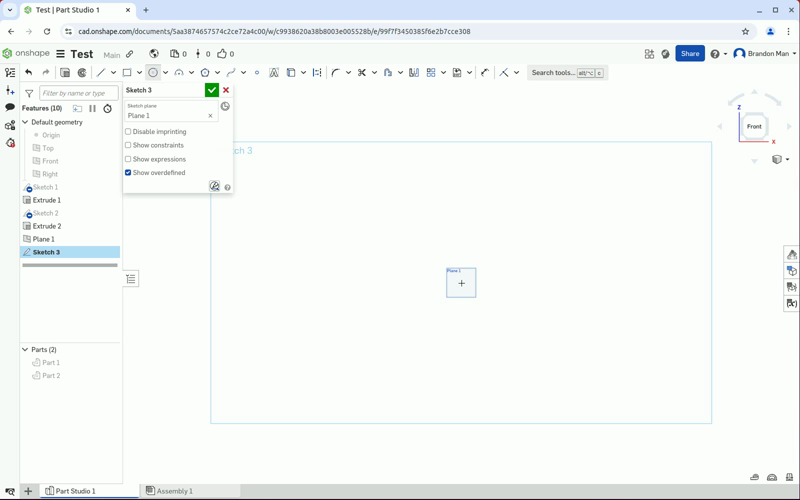
click(461, 282)
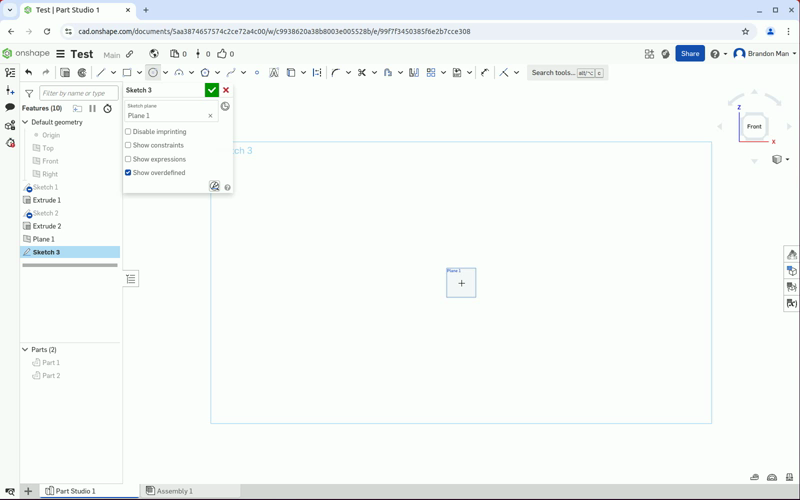
key_up(shift)
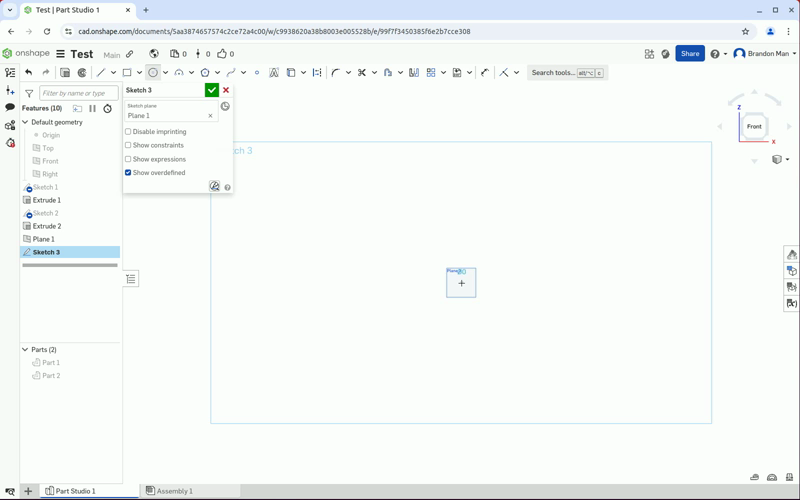
mouse_move(473, 282)
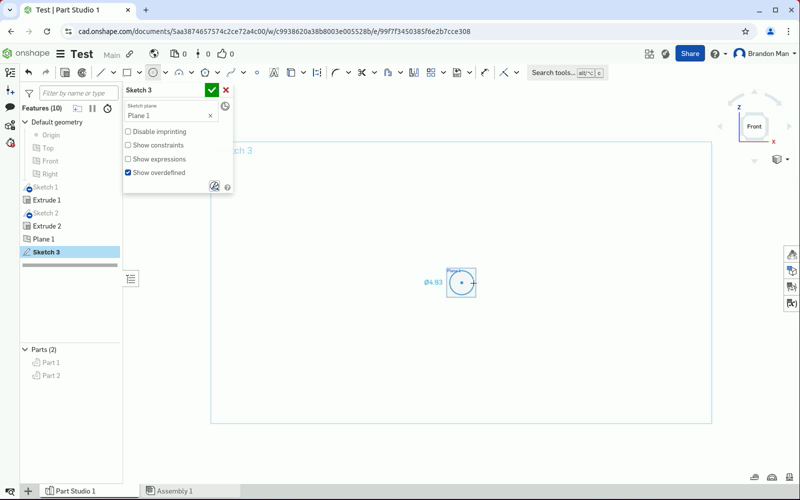
click(473, 282)
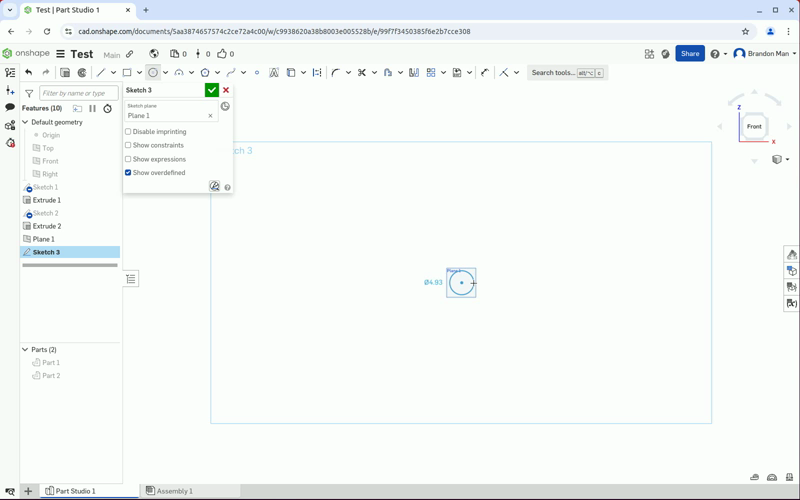
key(esc)
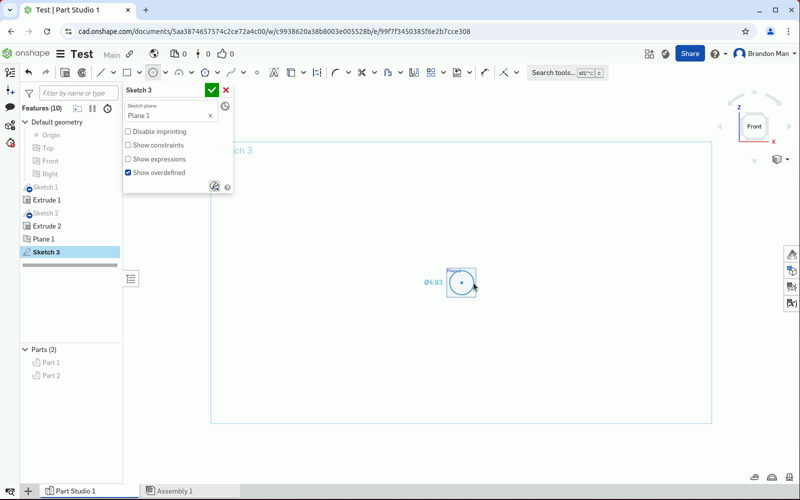
mouse_move(466, 285)
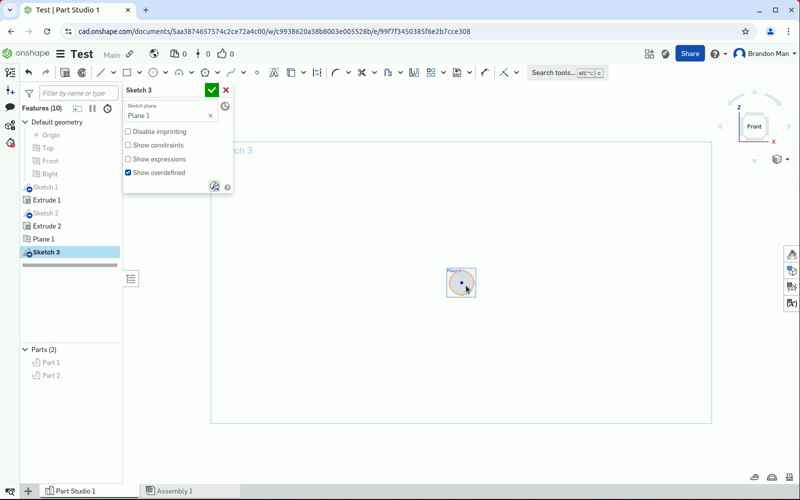
scroll(6)
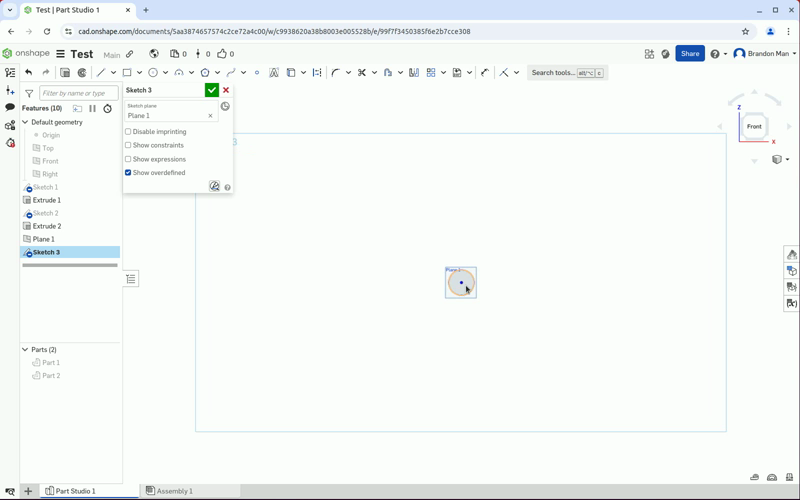
scroll(6)
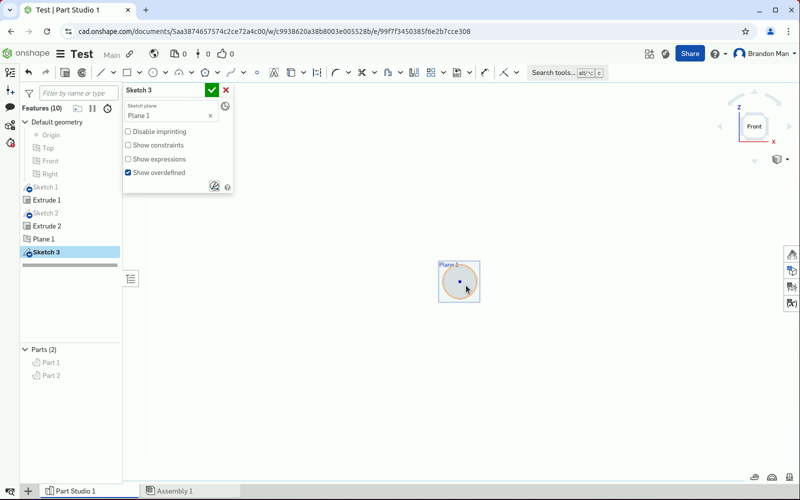
scroll(6)
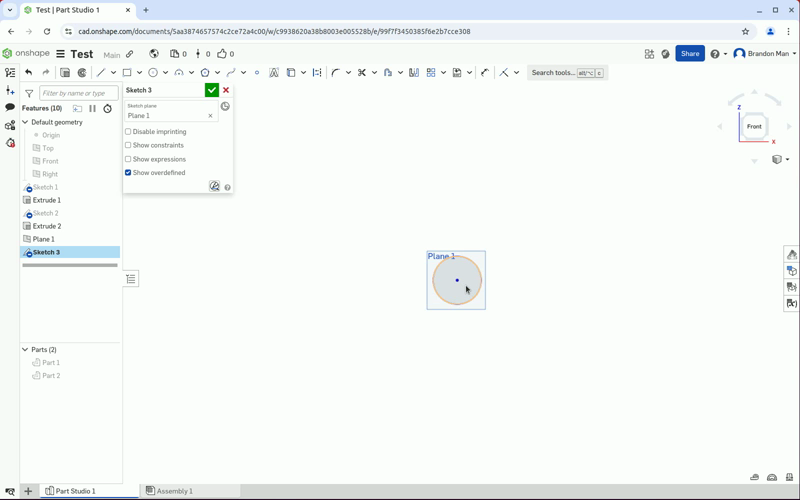
scroll(6)
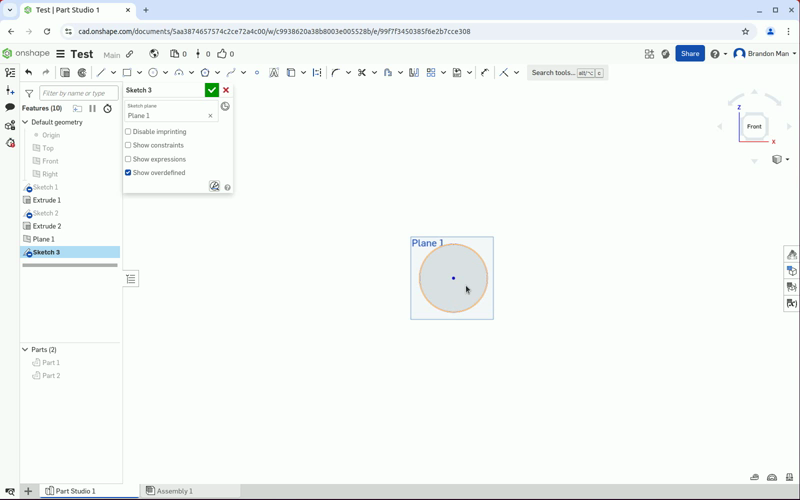
scroll(6)
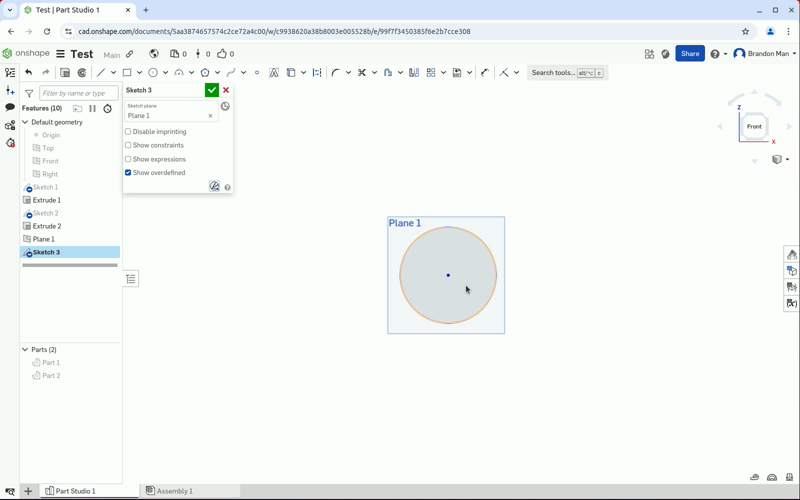
scroll(6)
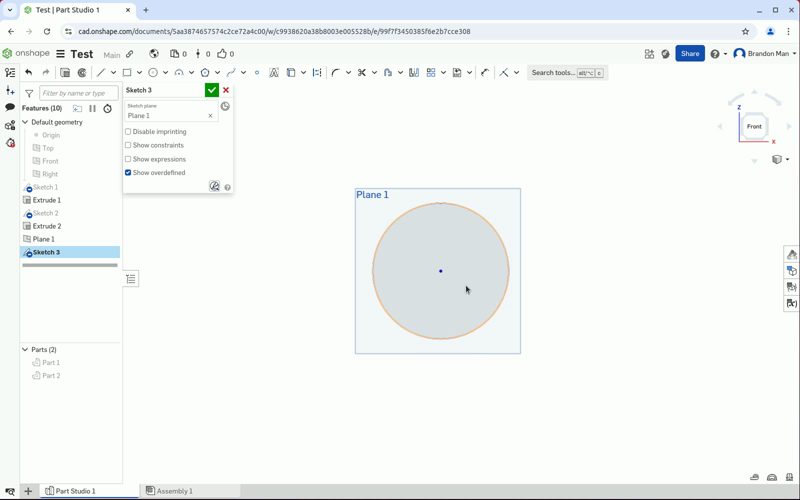
scroll(6)
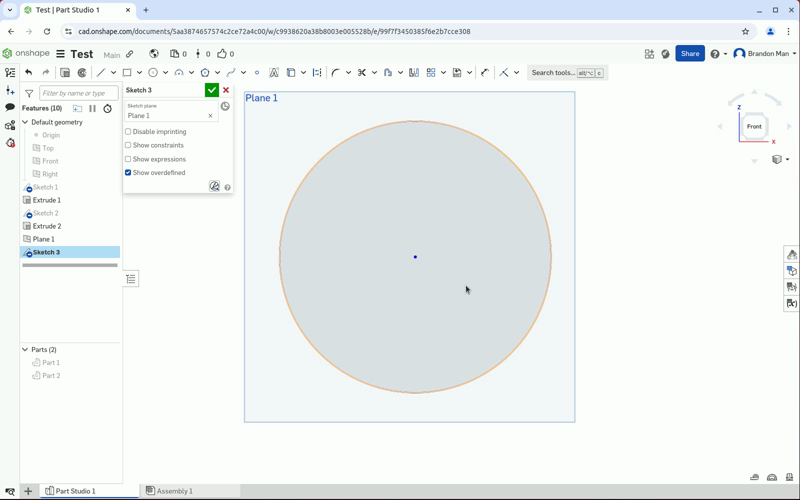
click(466, 285)
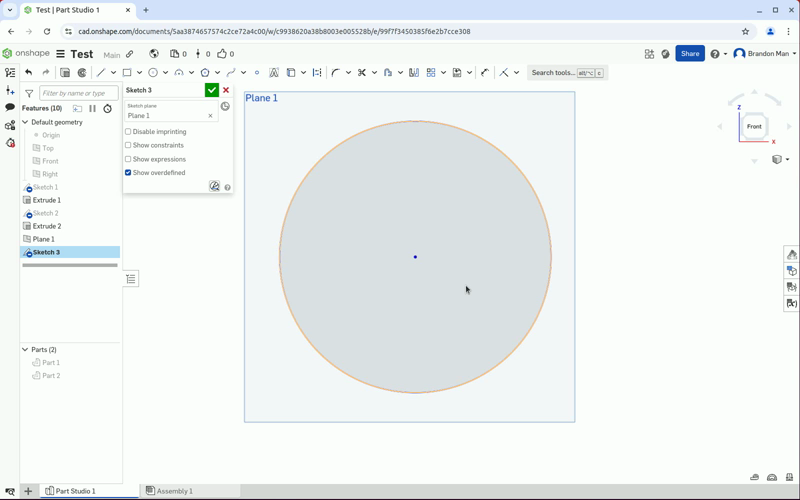
scroll(-6)
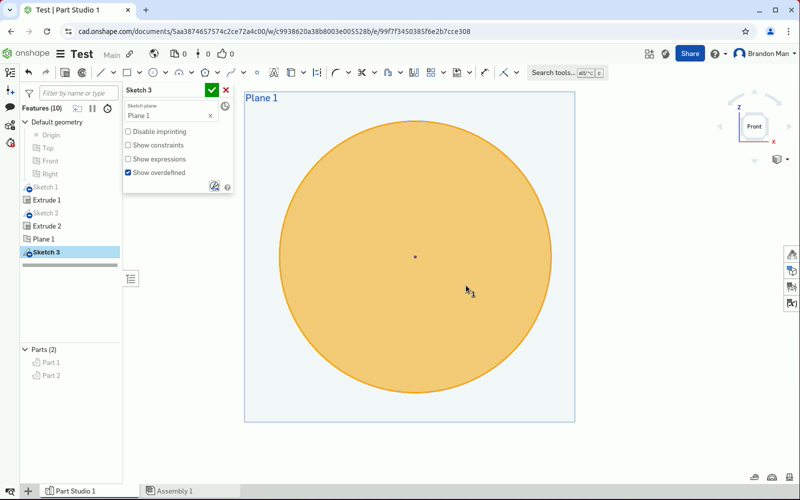
scroll(-6)
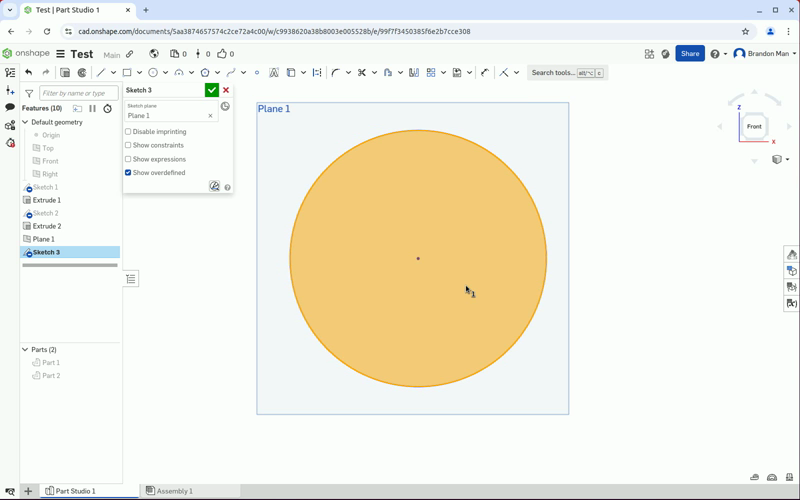
scroll(-6)
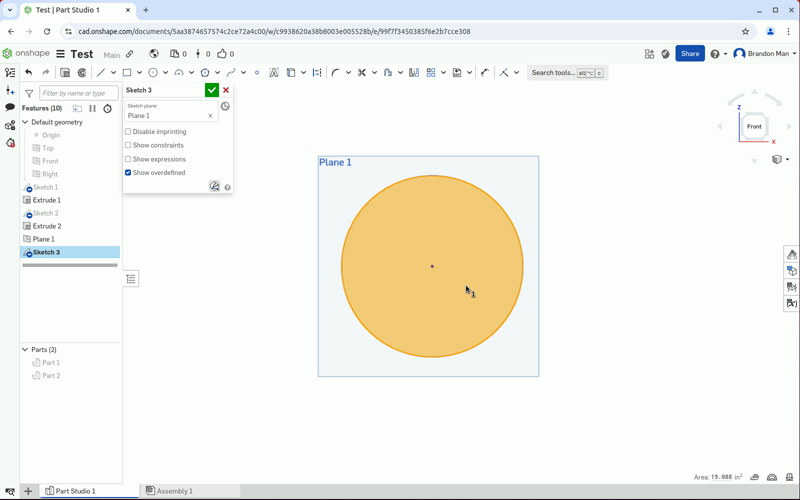
scroll(-6)
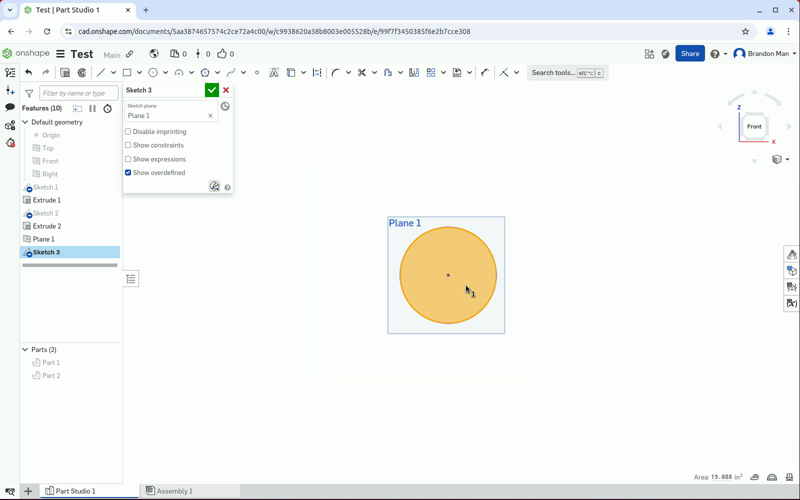
scroll(-6)
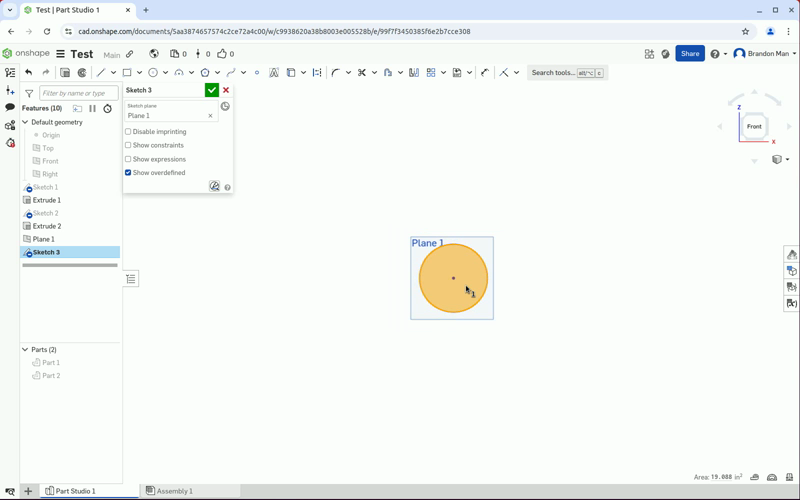
scroll(-6)
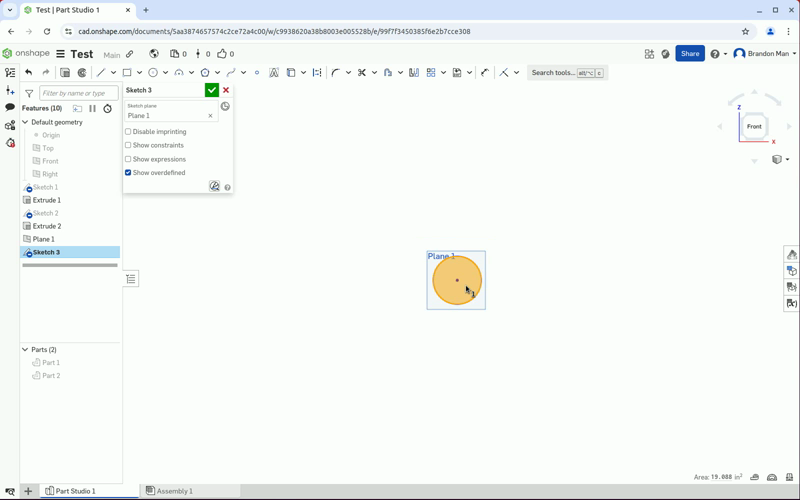
scroll(-6)
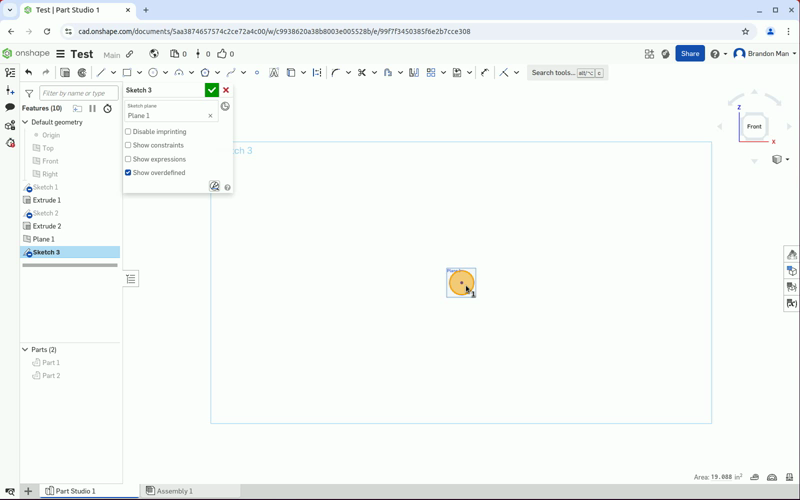
mouse_move(73, 352)
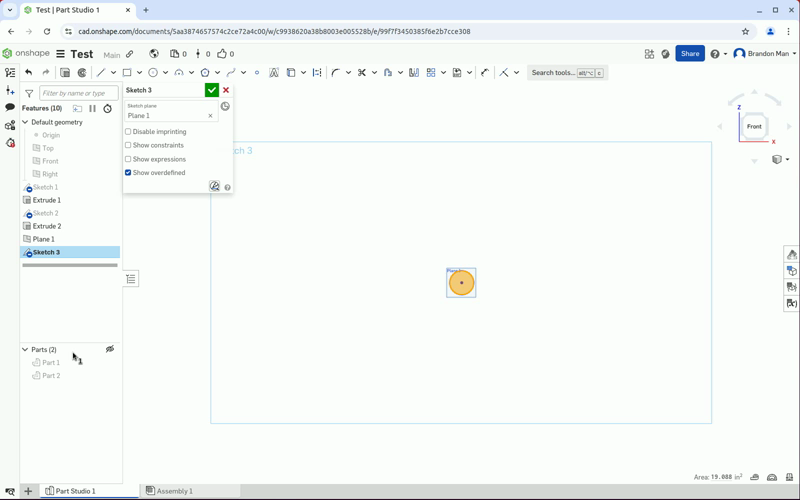
key(shift+y)
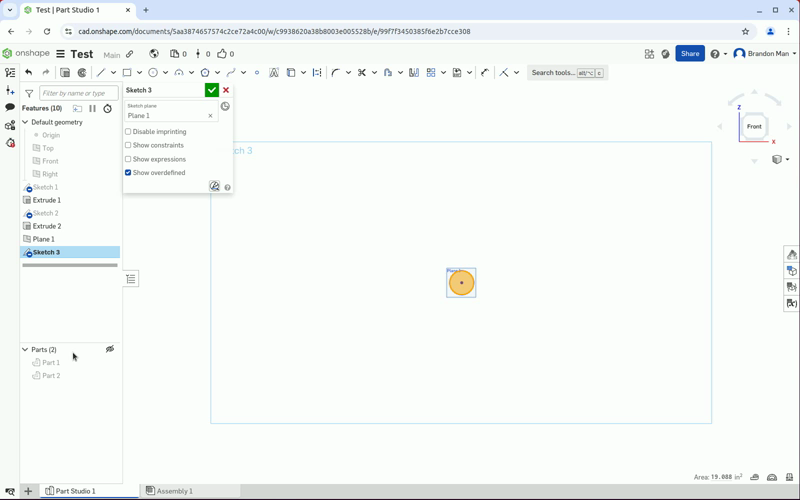
key(shift+e)
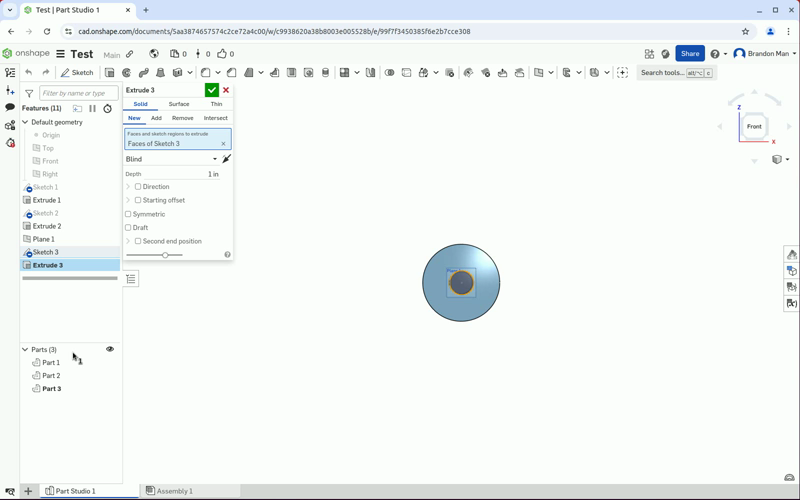
mouse_move(143, 106)
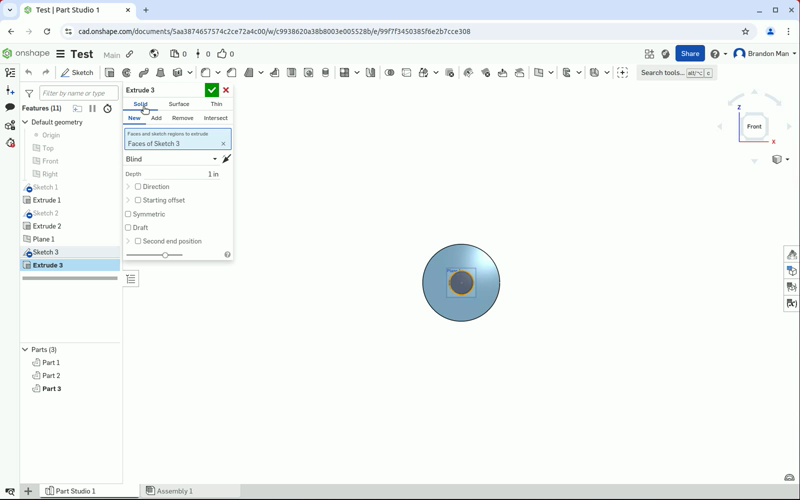
click(143, 106)
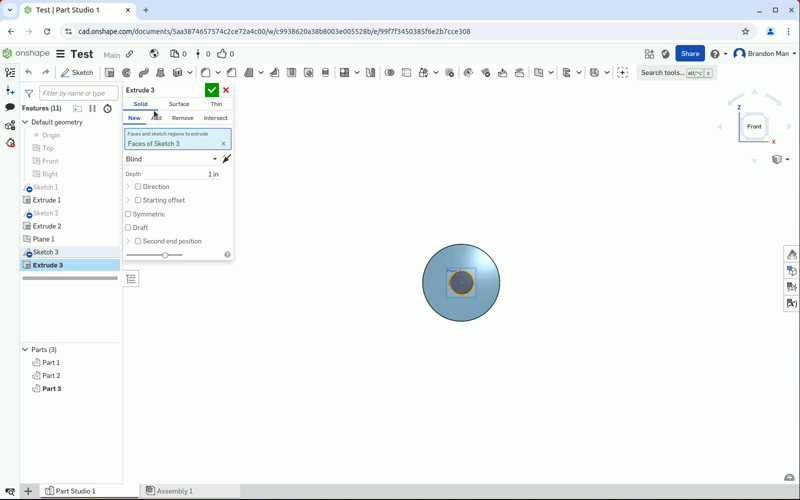
mouse_move(186, 120)
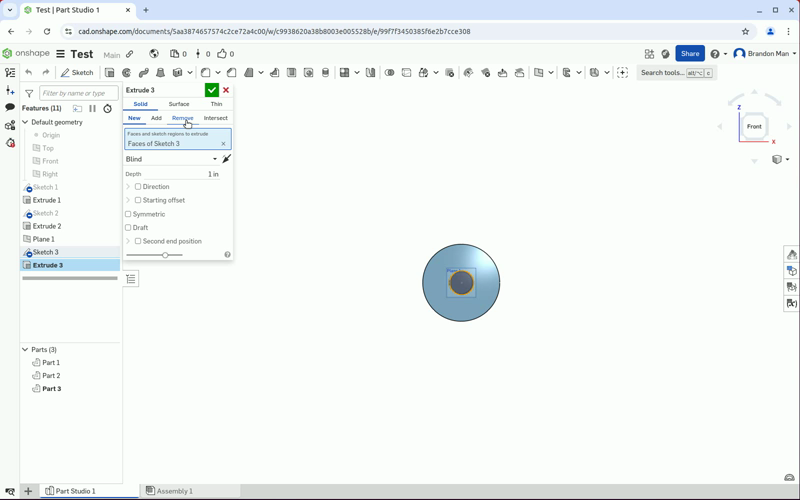
click(186, 120)
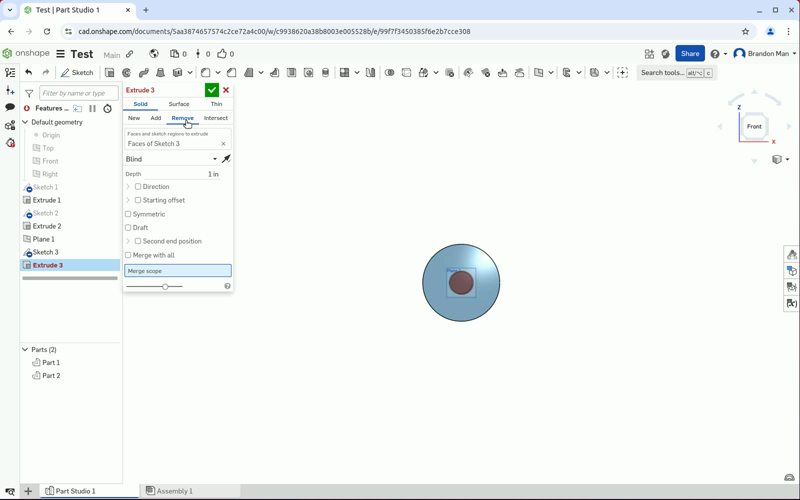
key(tab, 4)
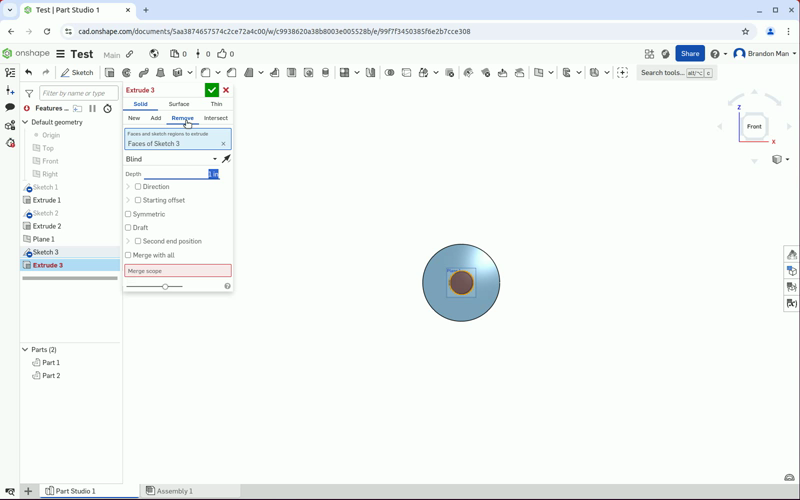
text(15.405)
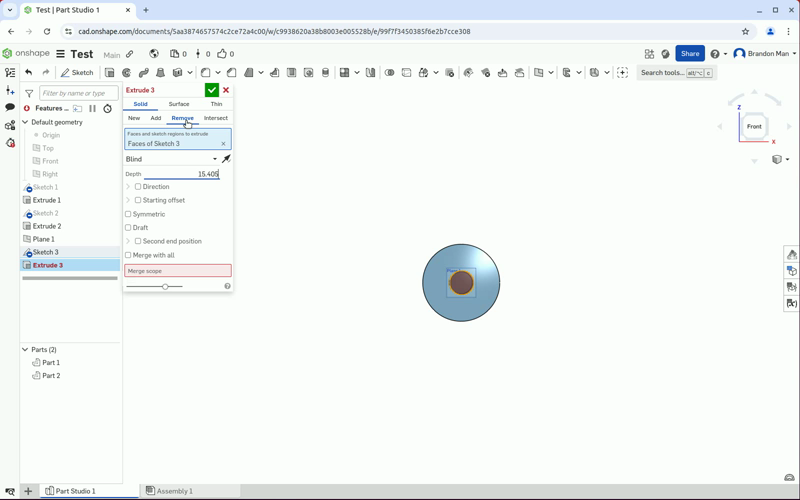
key(tab, 6)
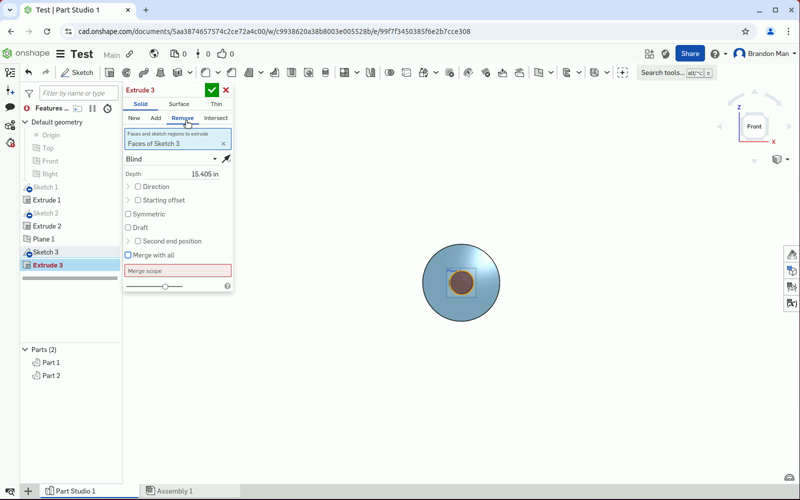
key(space)
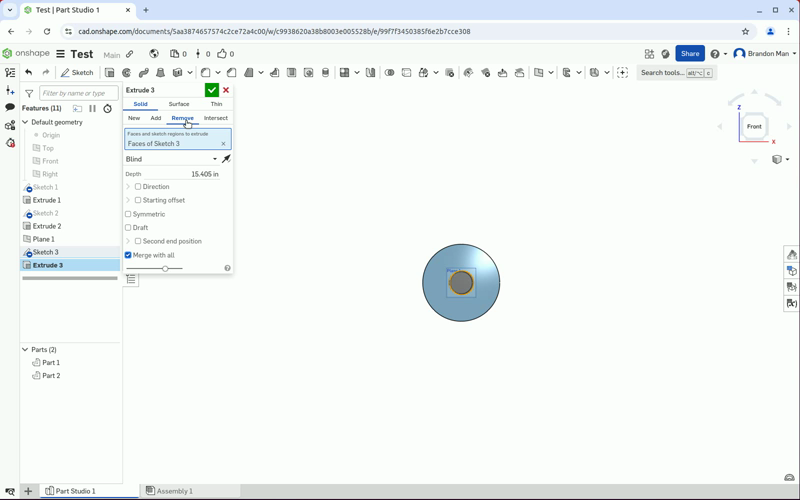
key(enter)
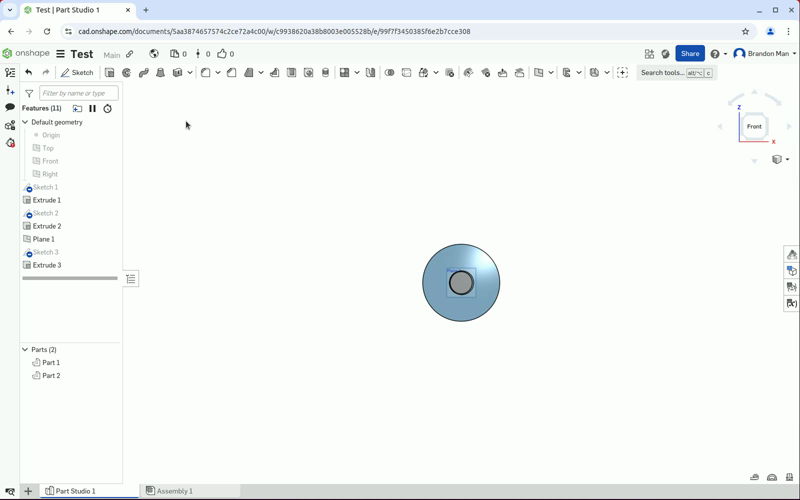
key(shift+h)
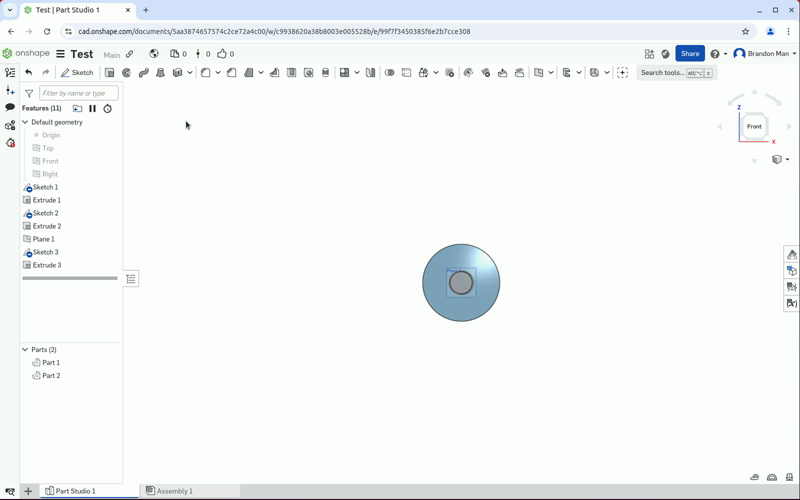
key(shift+h)
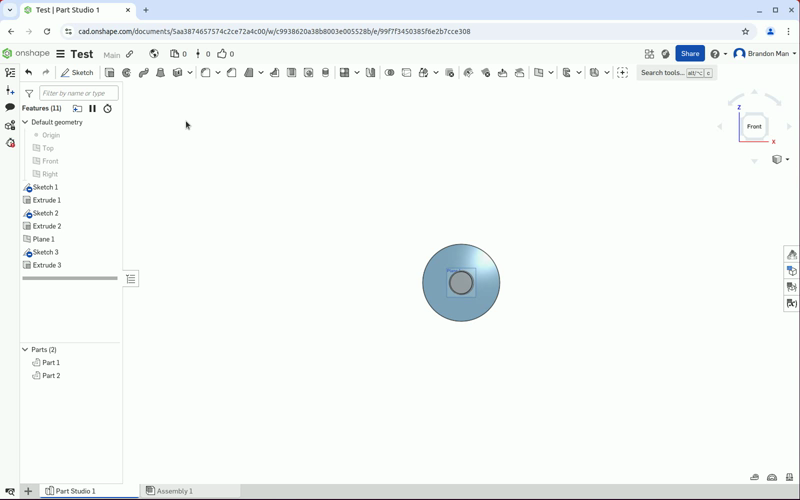
key(shift+7)
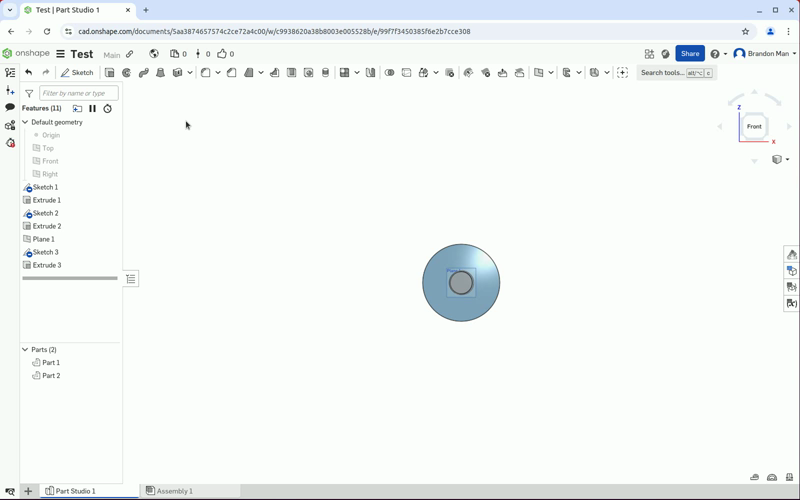
key(left, 2)
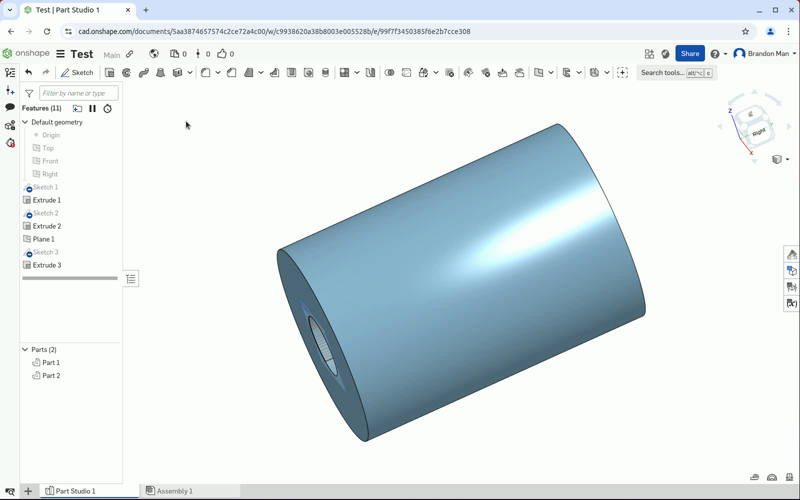
key(down, 2)
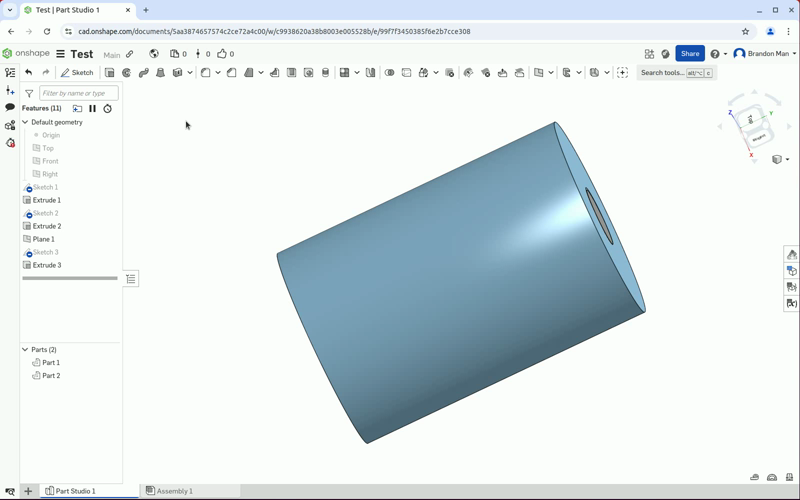
key(up, 2)
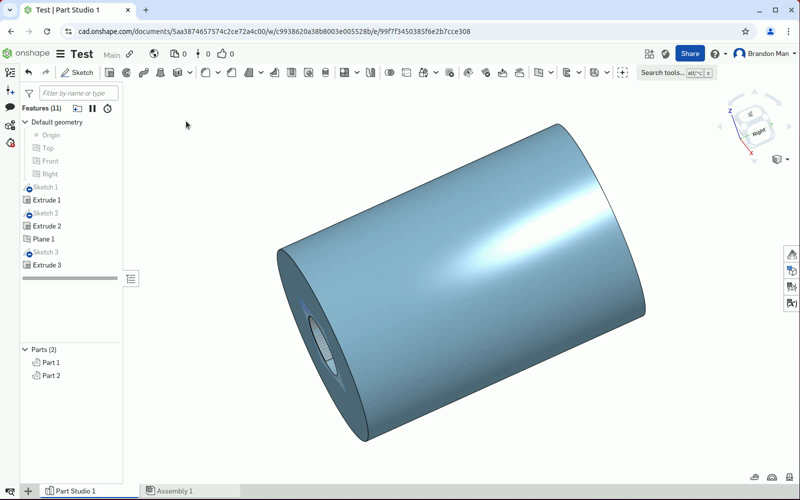
key(right, 2)
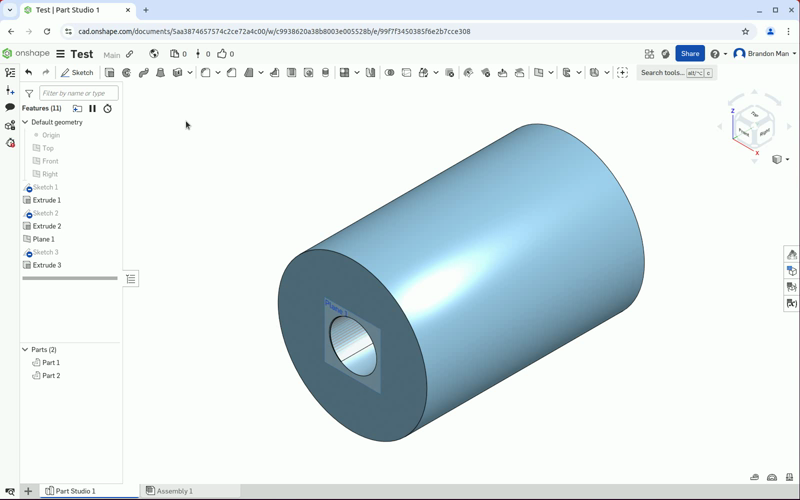
mouse_move(73, 189)
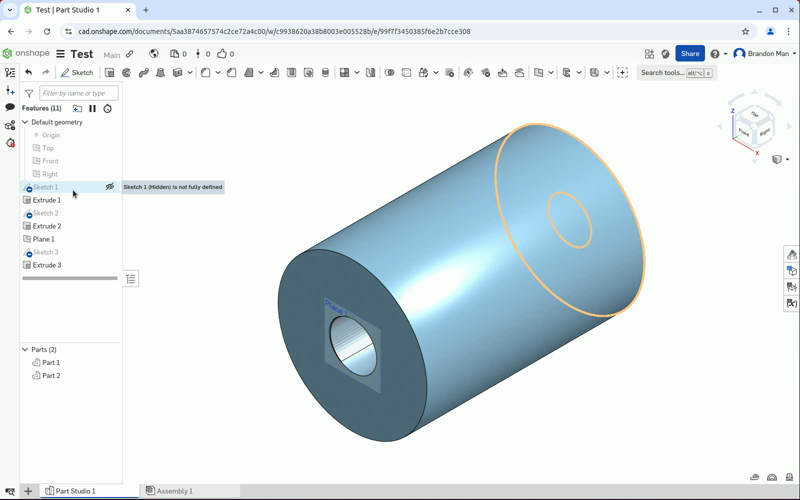
click(73, 189)